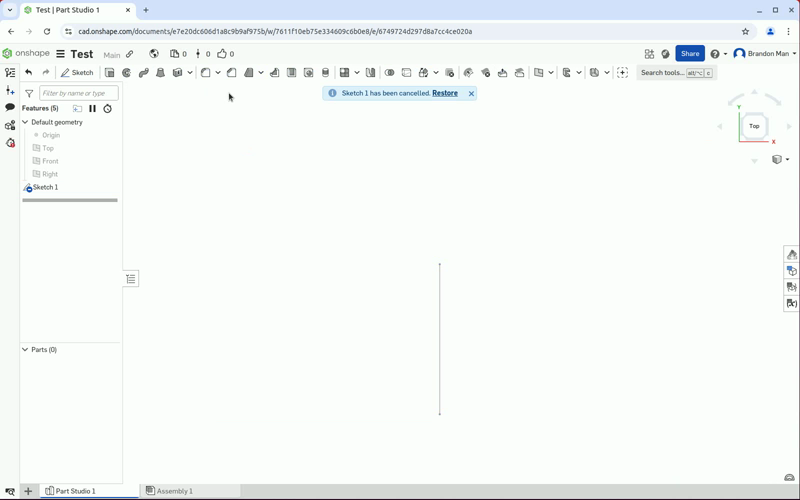
key(shift+h)
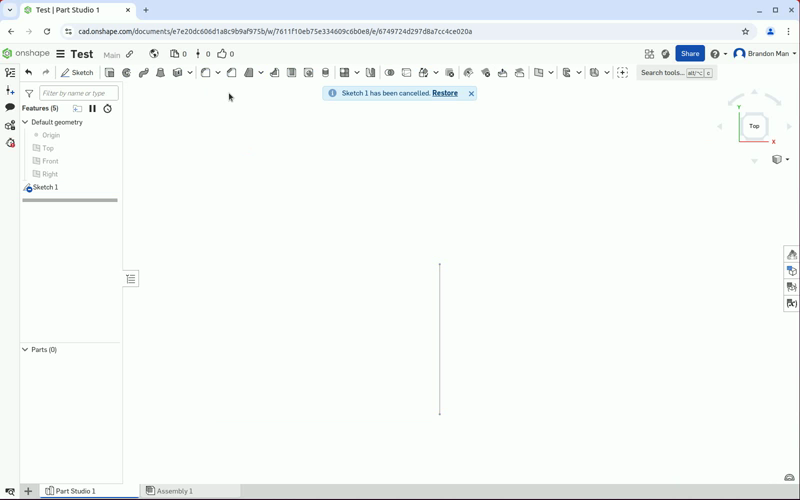
key(shift+s)
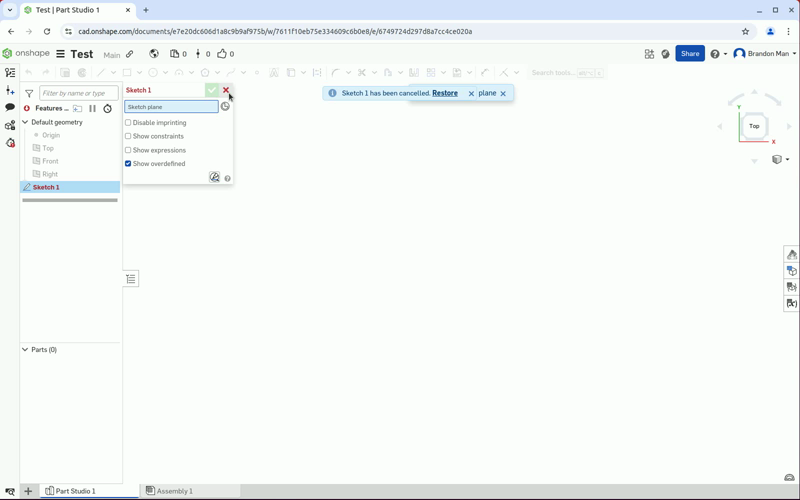
mouse_move(73, 150)
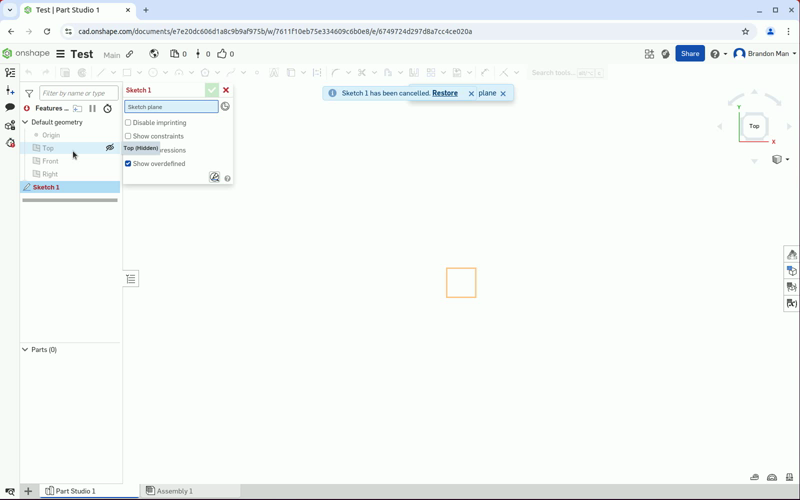
click(73, 150)
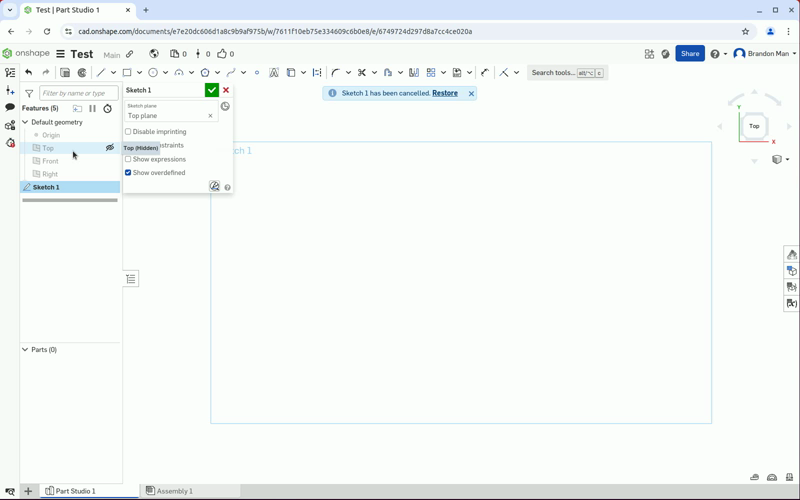
mouse_move(73, 352)
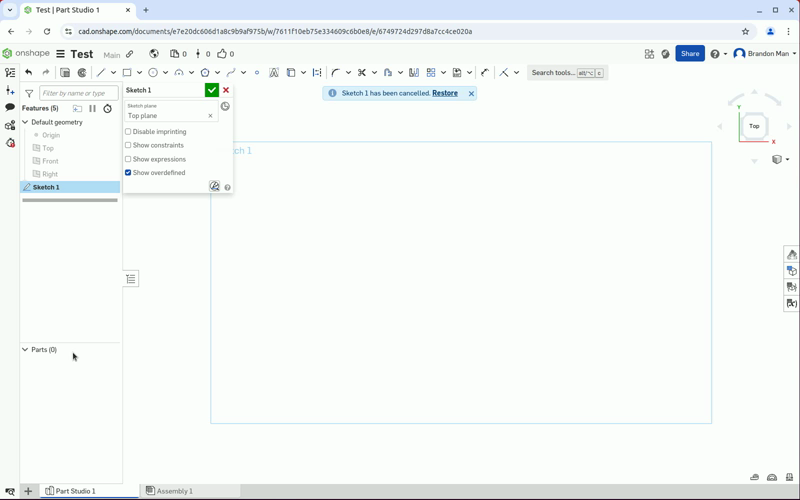
key(y)
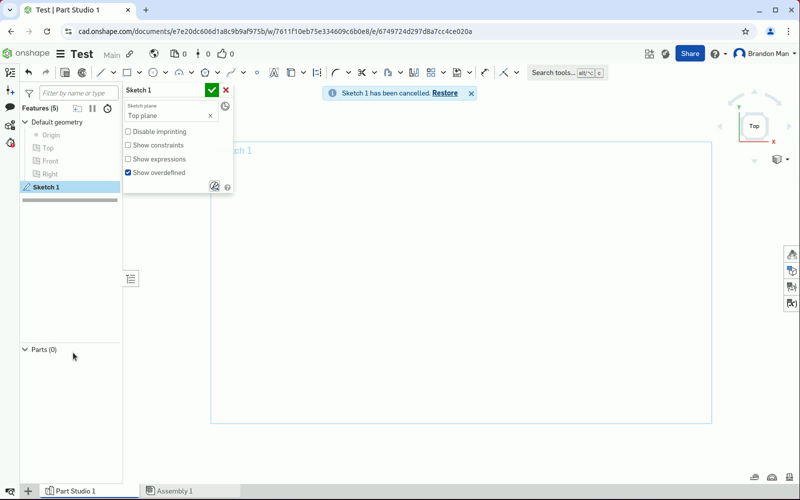
key(l)
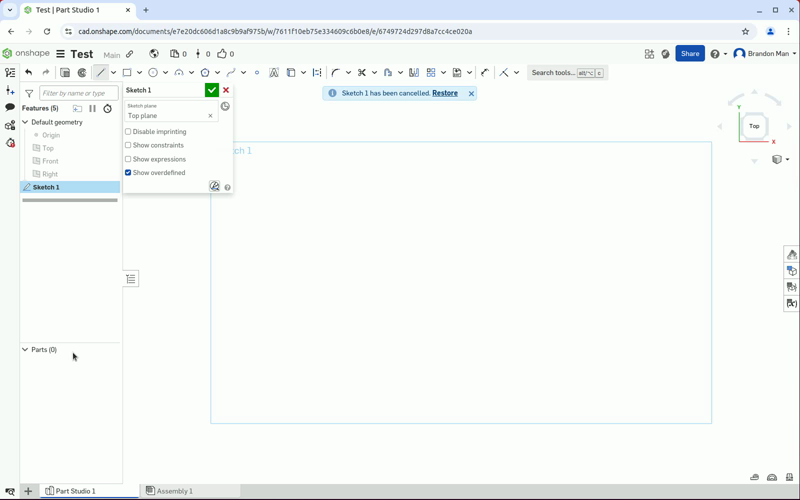
key_down(shift)
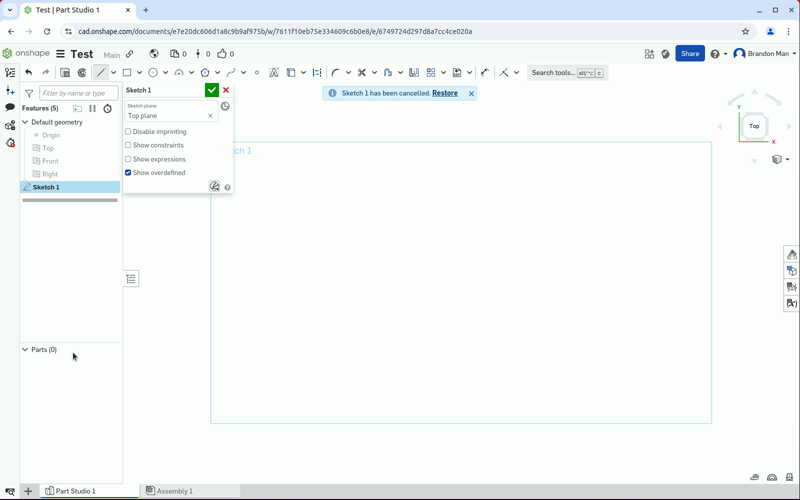
mouse_move(336, 355)
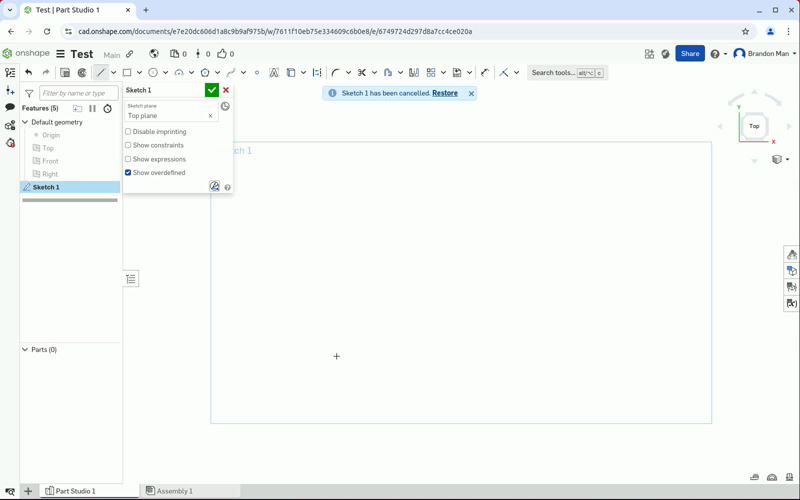
click(336, 355)
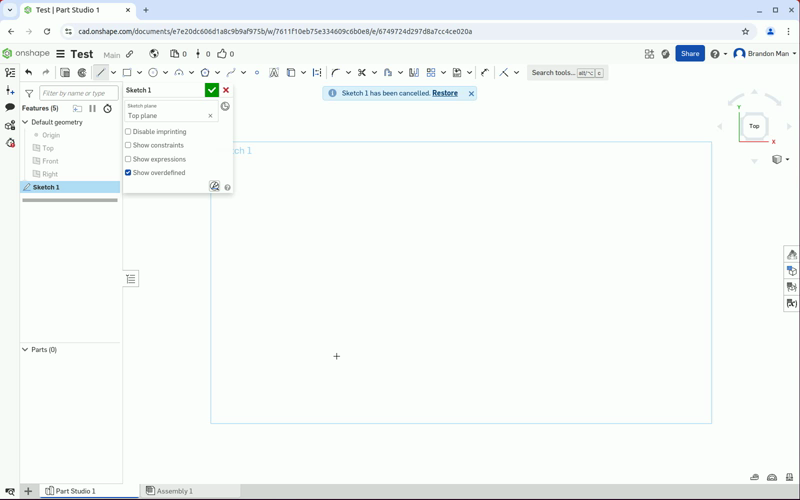
key_up(shift)
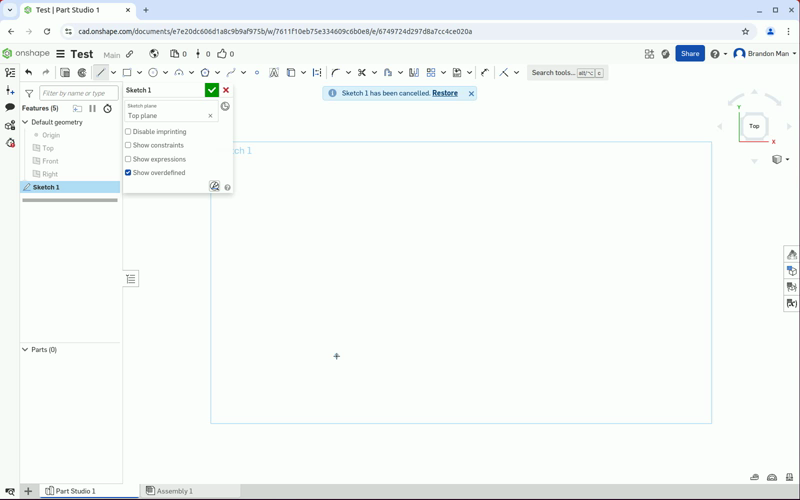
key_down(shift)
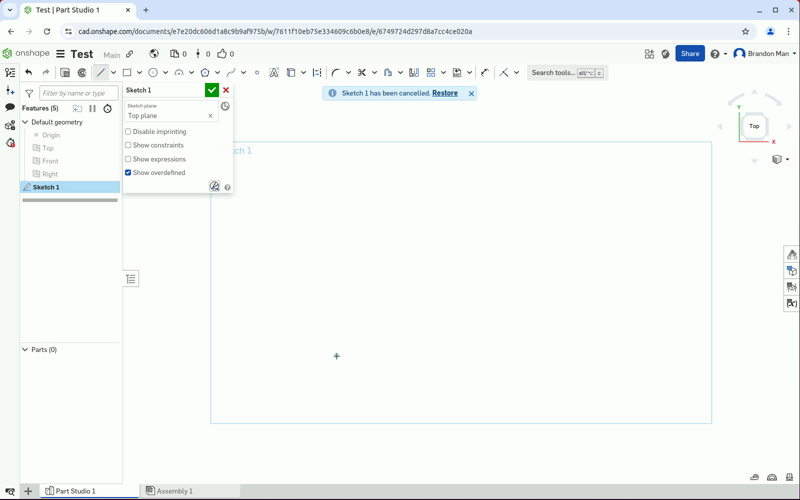
mouse_move(460, 355)
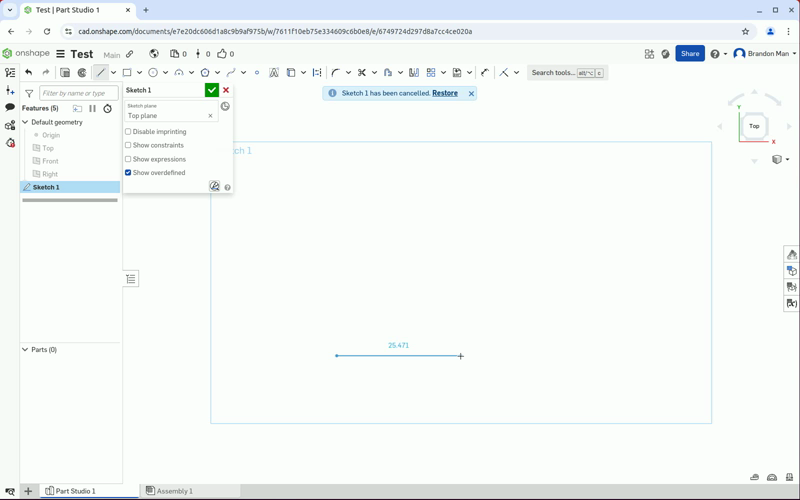
click(460, 355)
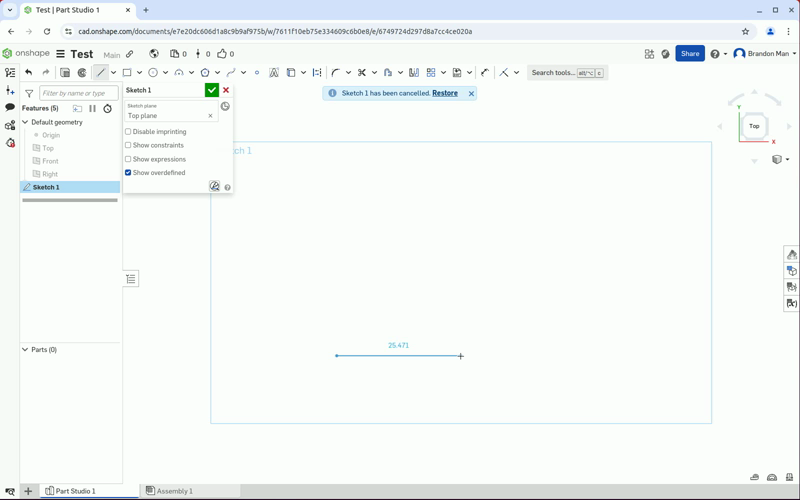
key_up(shift)
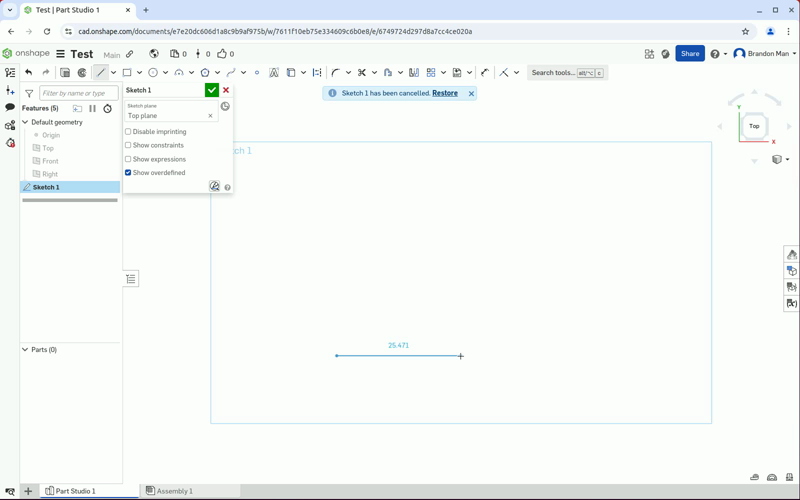
key_down(shift)
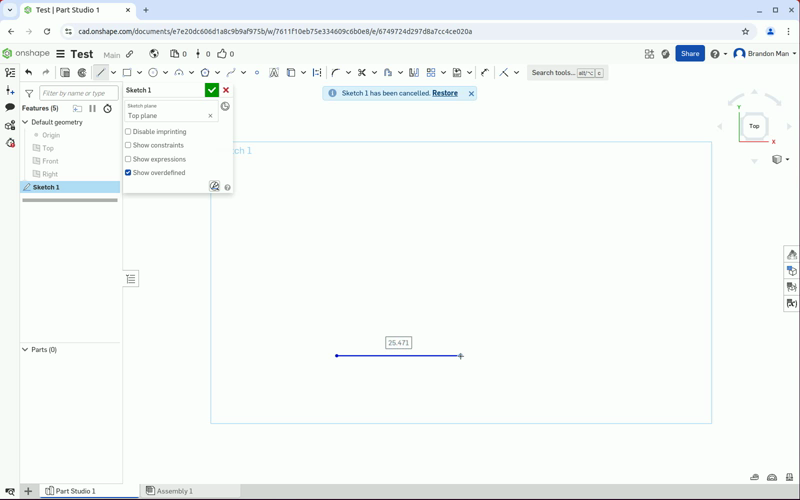
mouse_move(460, 282)
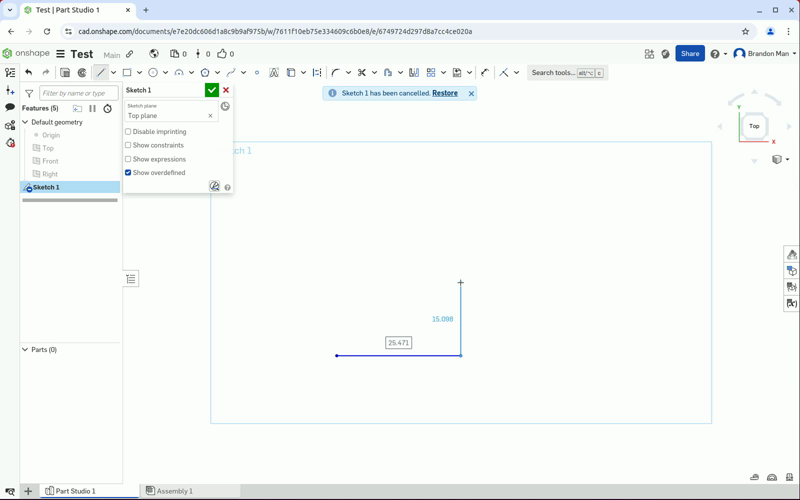
click(460, 282)
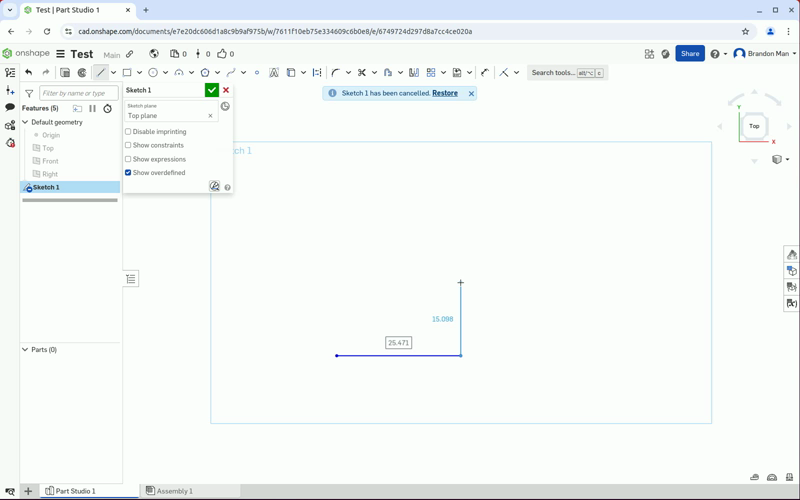
key_up(shift)
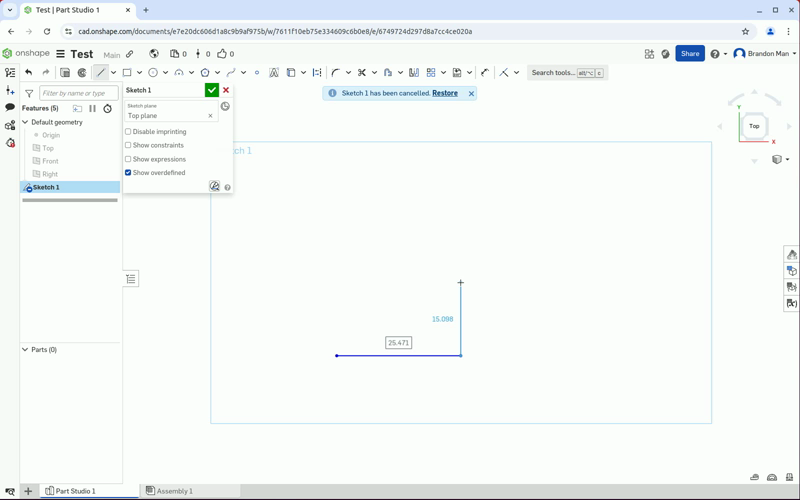
key_down(shift)
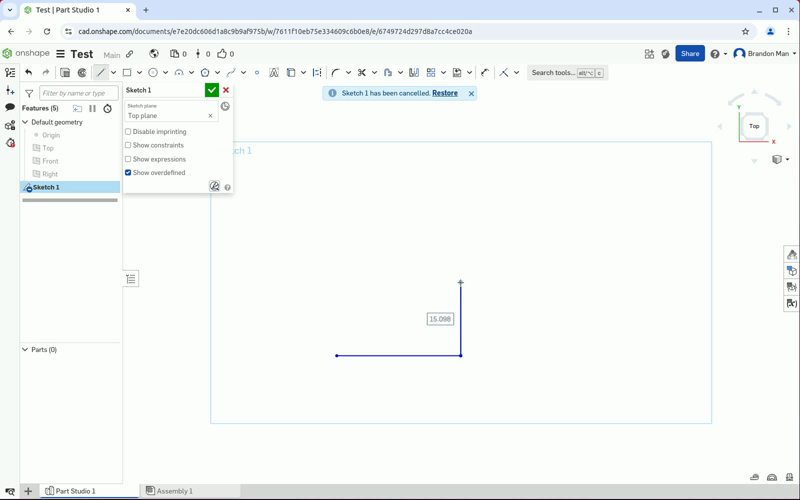
mouse_move(336, 282)
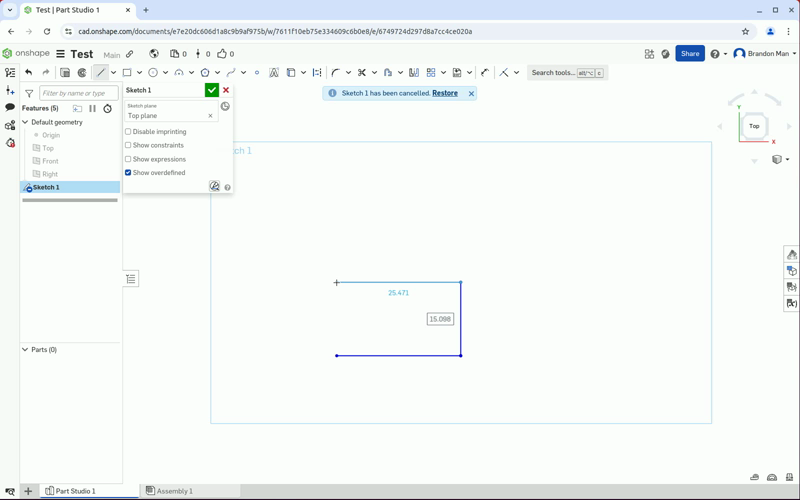
click(336, 282)
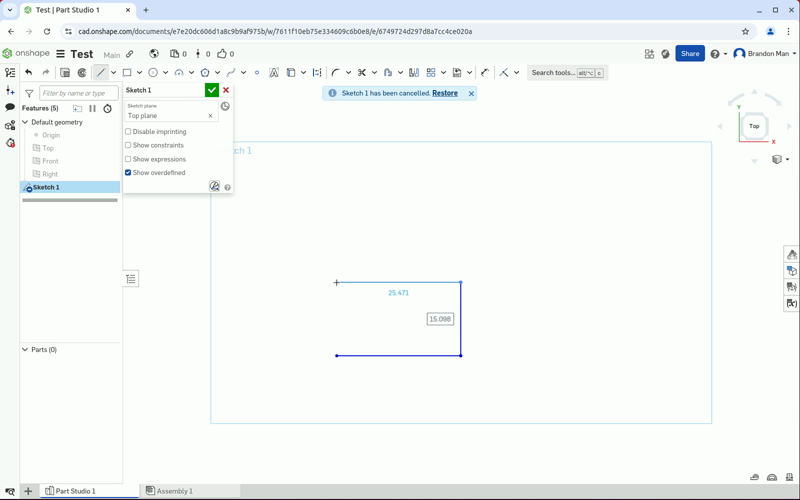
key_up(shift)
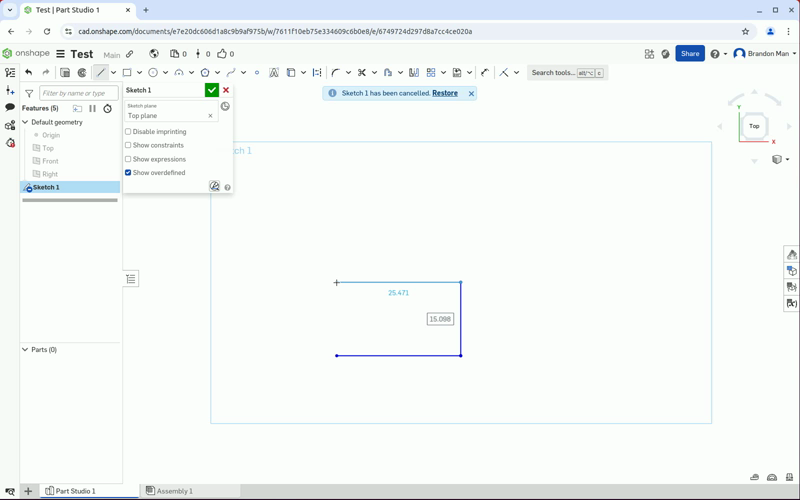
key_down(shift)
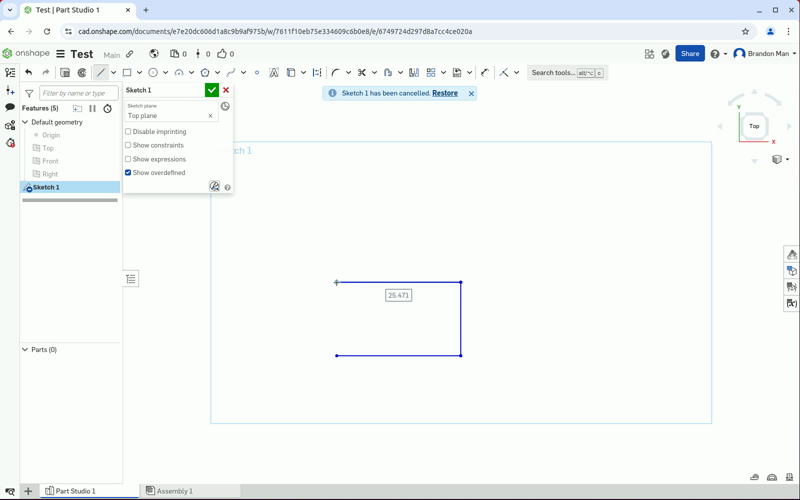
mouse_move(336, 355)
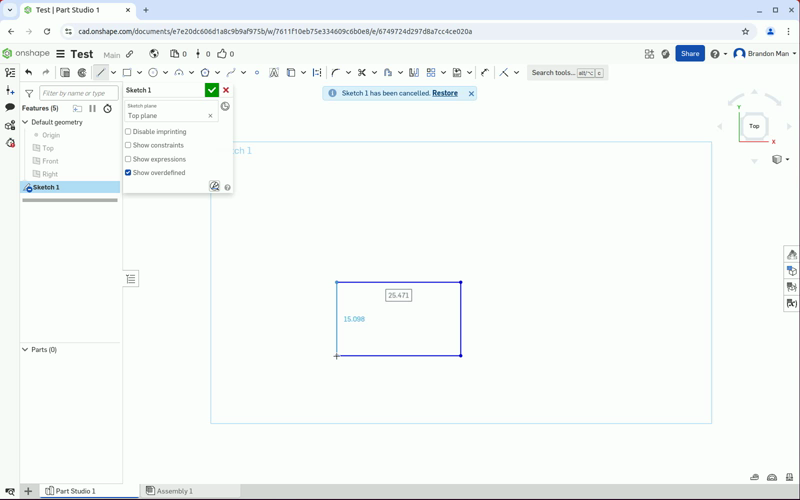
key_up(shift)
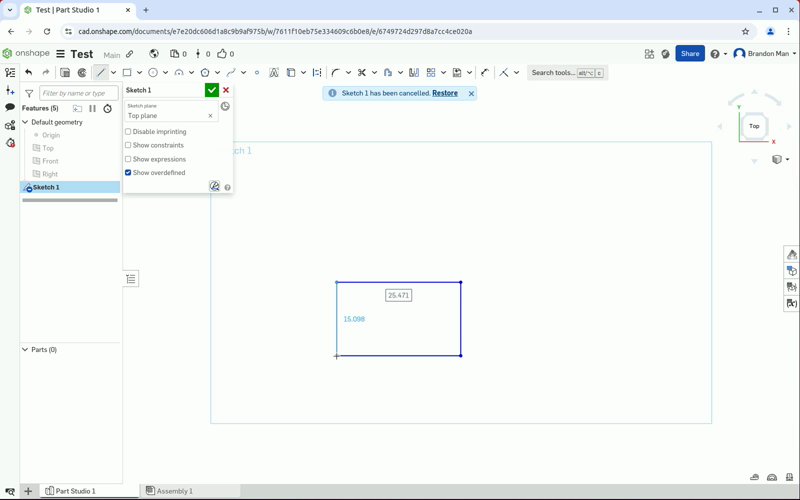
click(336, 355)
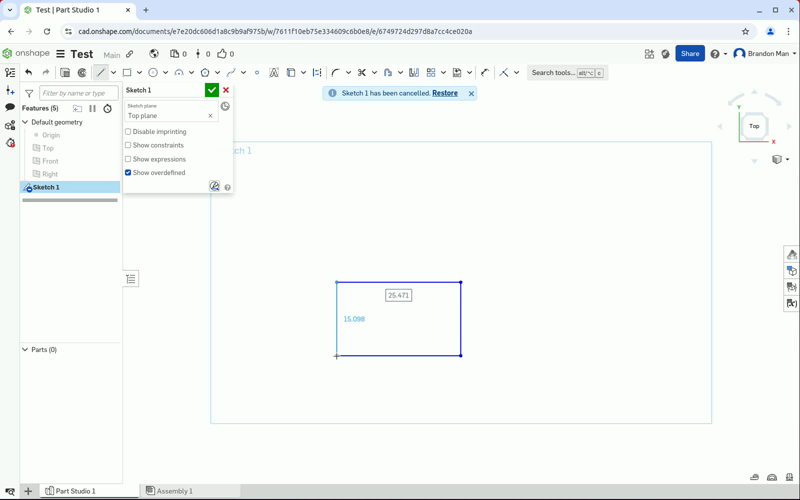
key(esc)
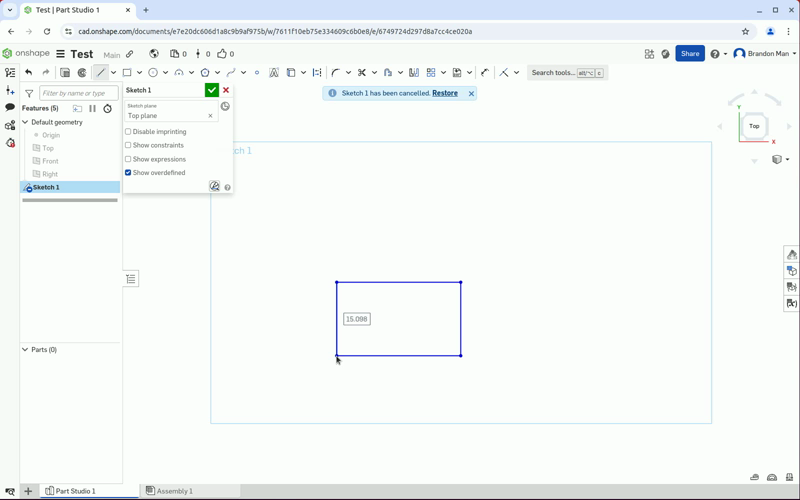
mouse_move(424, 331)
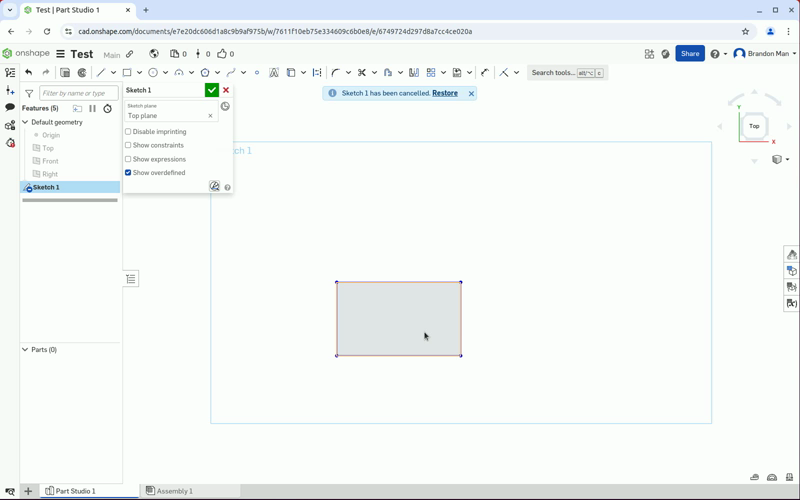
click(424, 331)
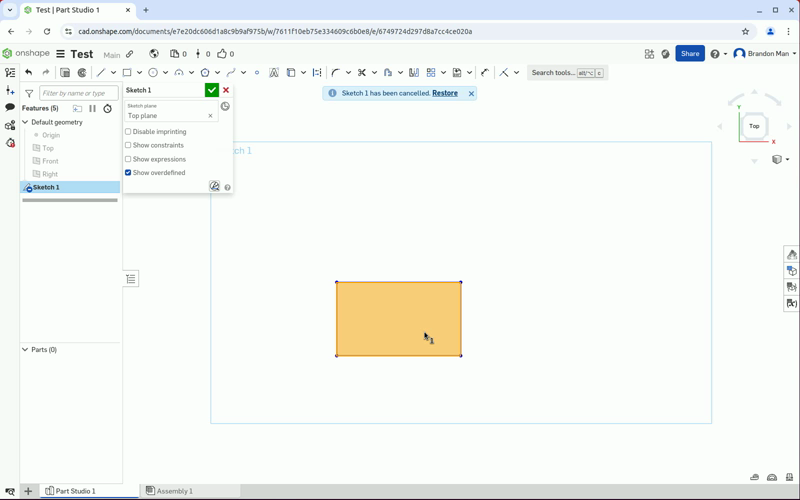
mouse_move(73, 352)
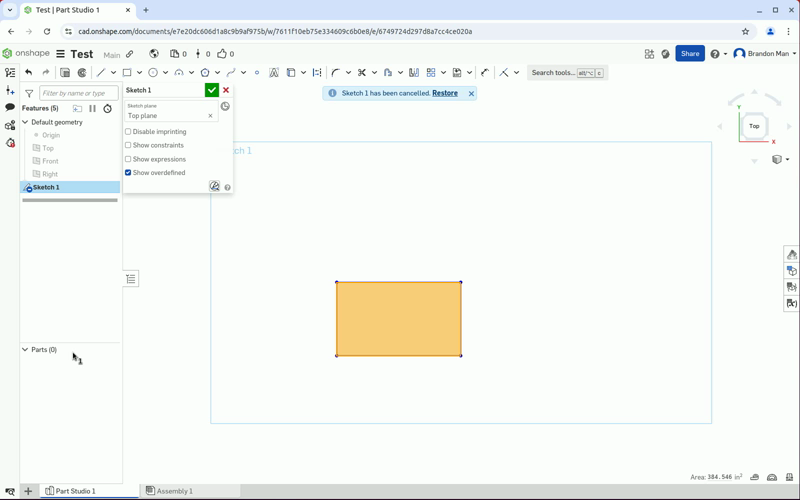
key(shift+y)
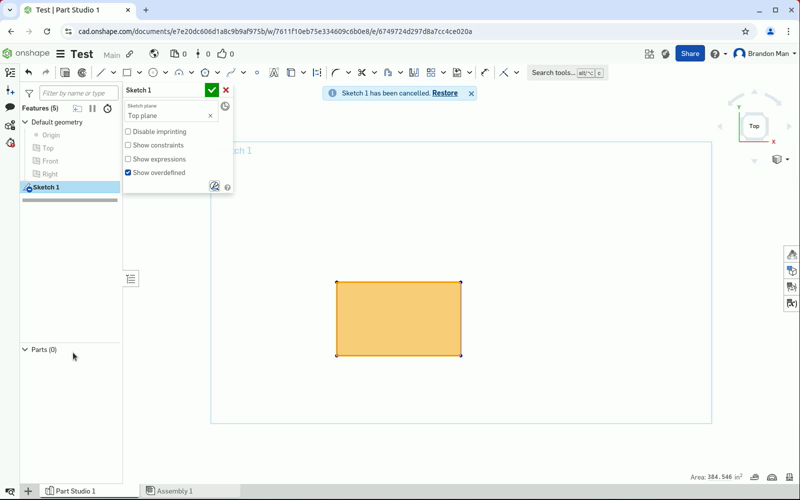
key(shift+e)
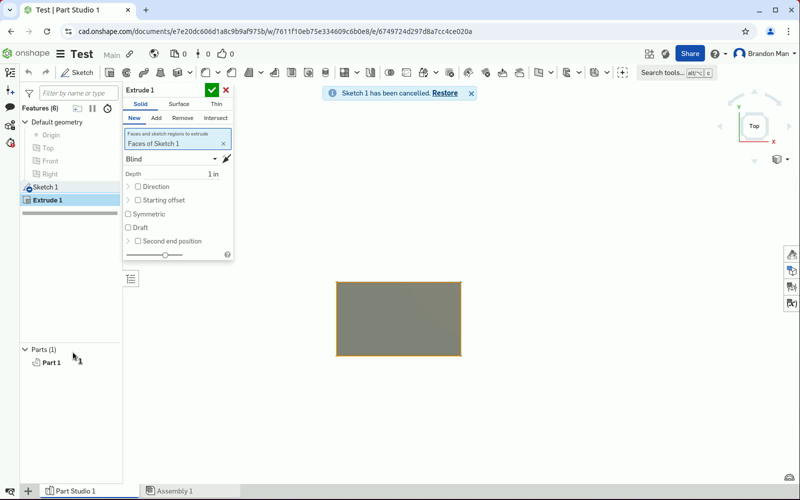
mouse_move(143, 106)
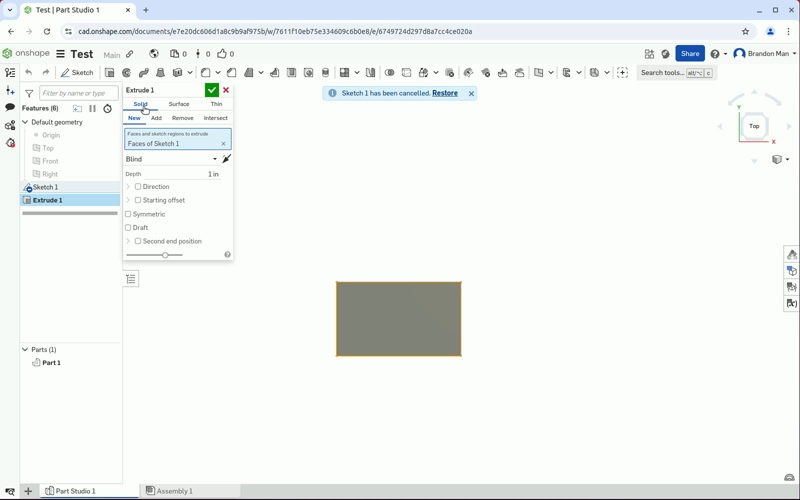
click(143, 106)
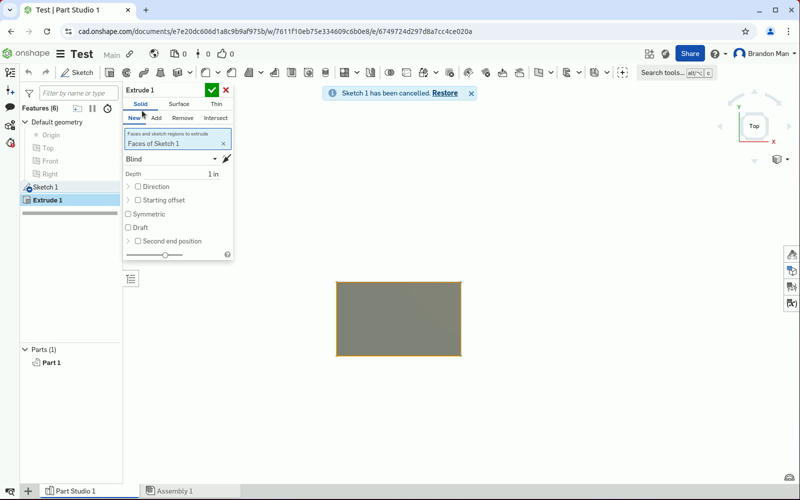
mouse_move(137, 120)
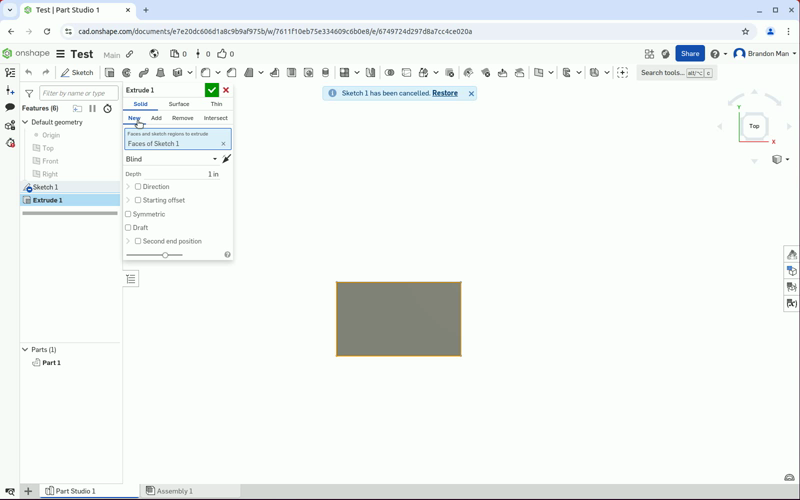
click(137, 120)
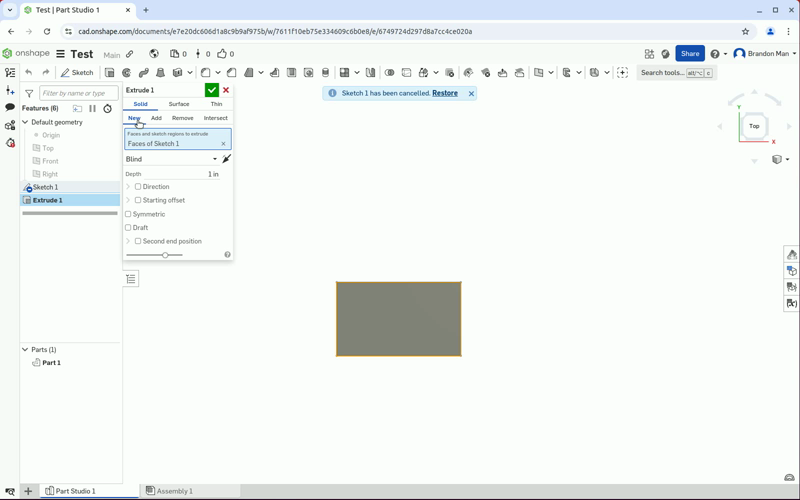
key(tab, 4)
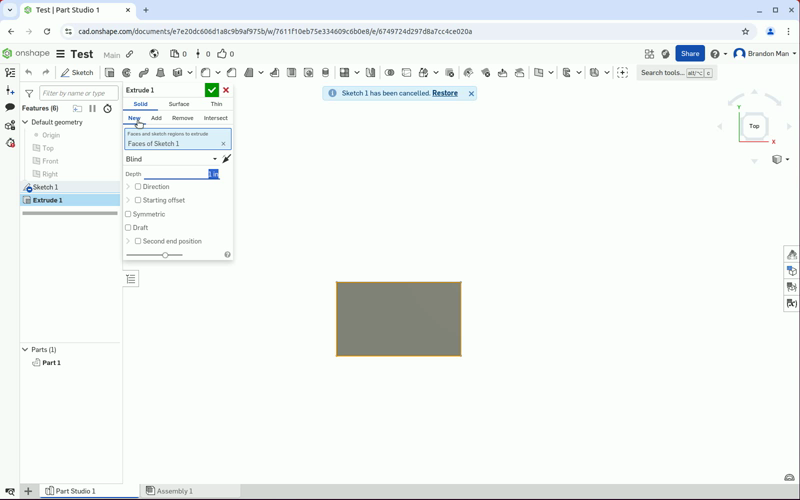
text(1.444)
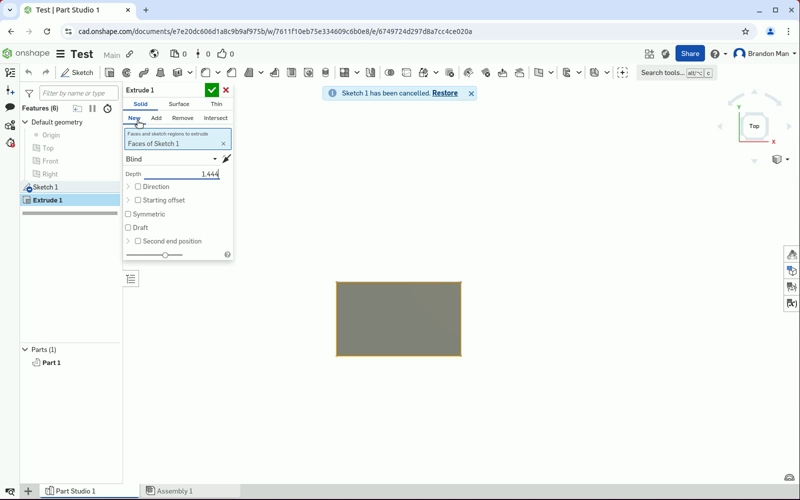
key(enter)
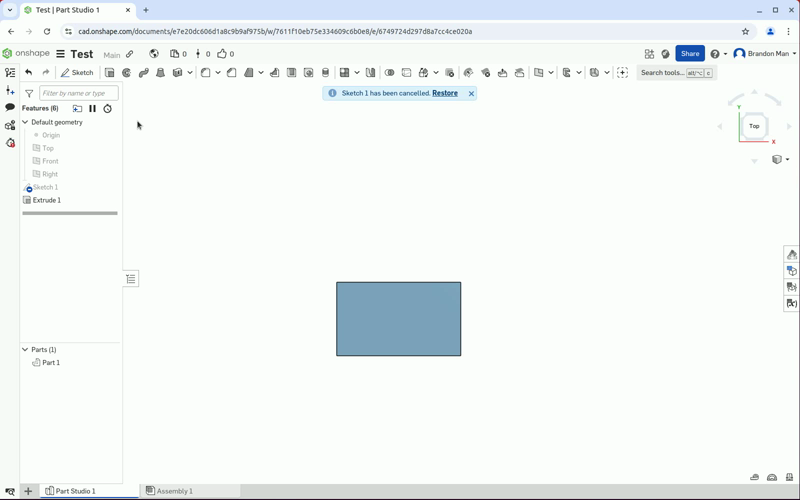
key(shift+h)
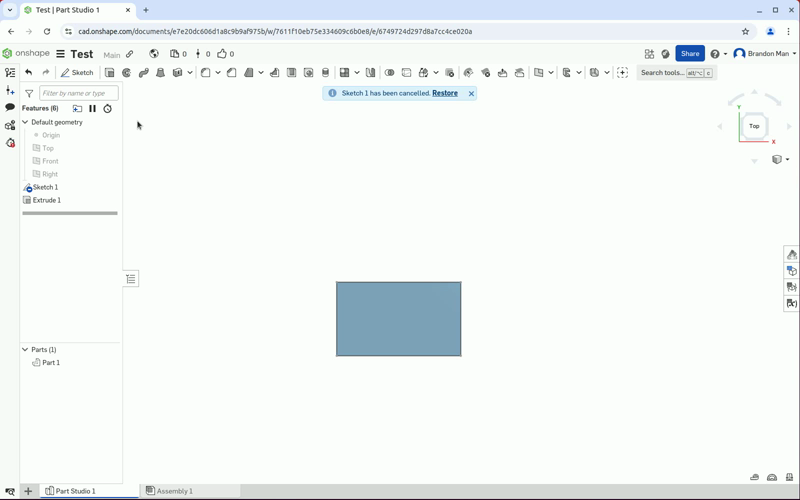
key(shift+h)
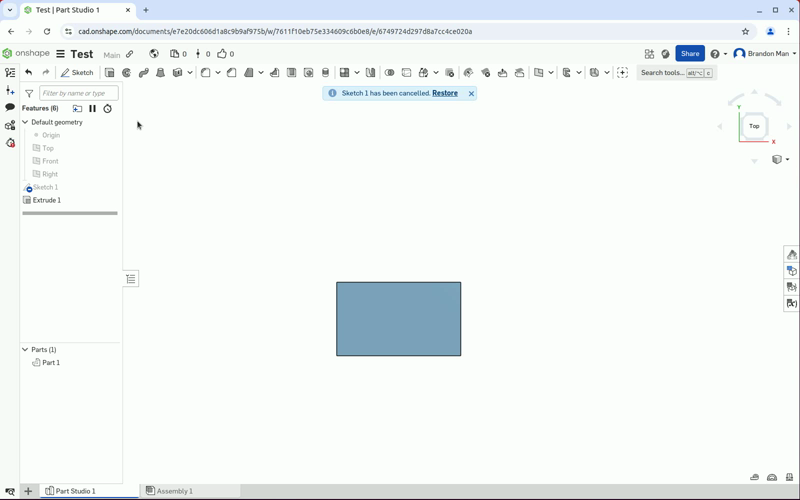
mouse_move(73, 189)
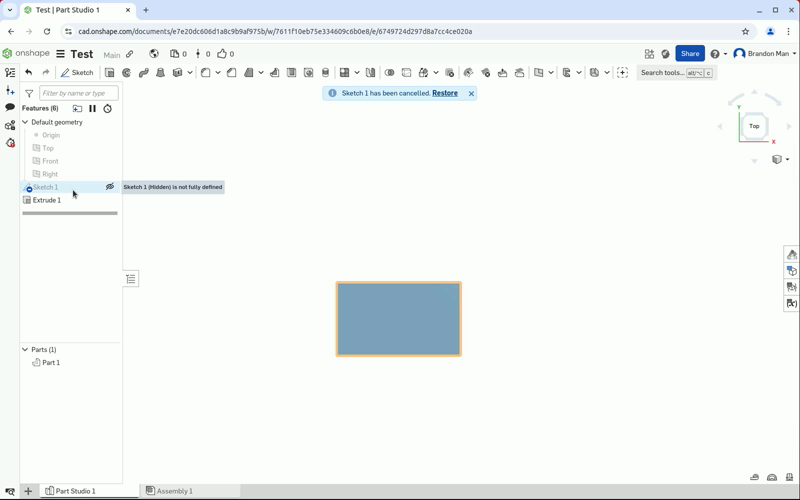
click(73, 189)
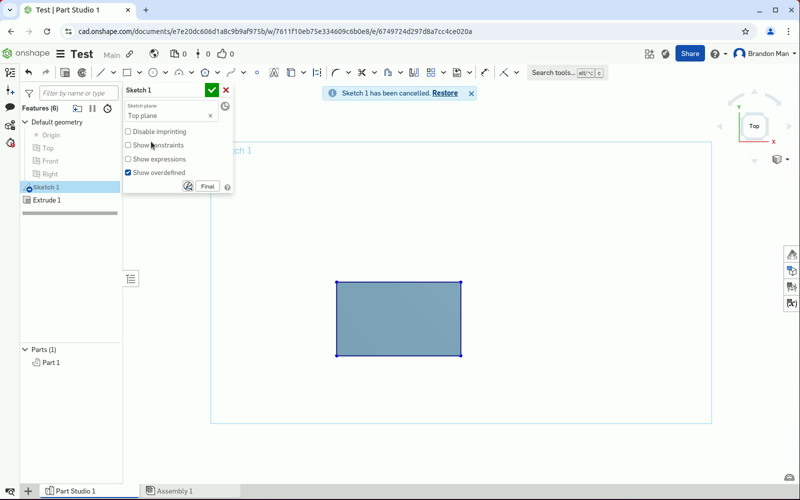
mouse_move(229, 92)
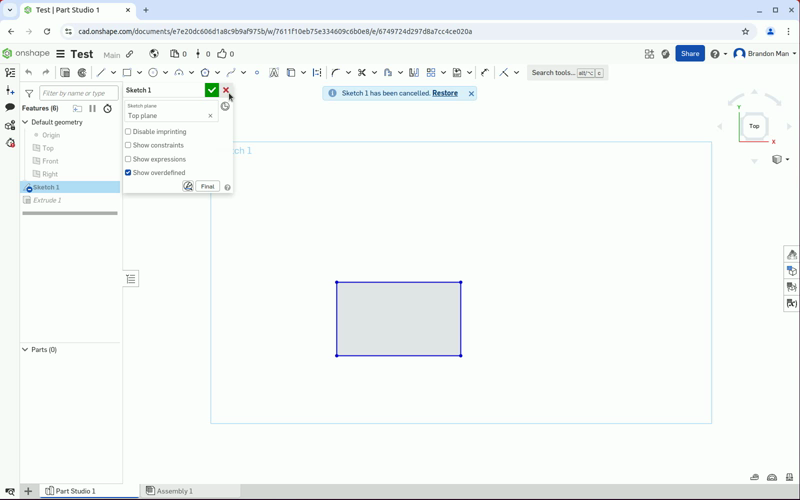
click(229, 92)
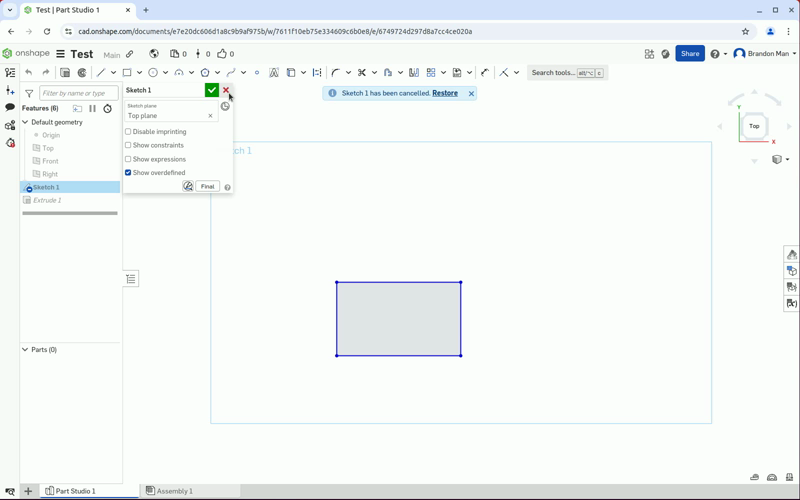
key(shift+s)
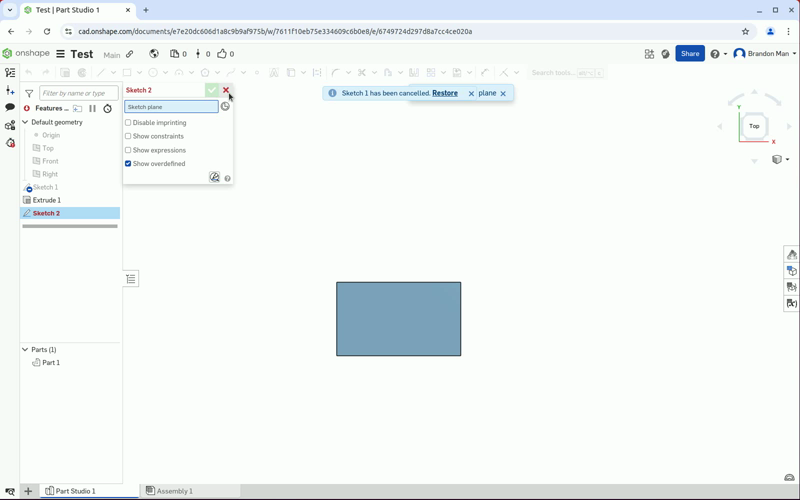
mouse_move(73, 150)
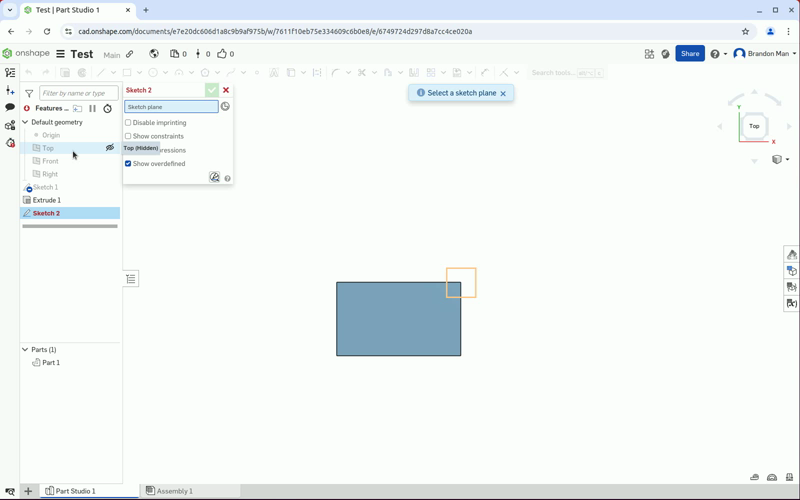
click(73, 150)
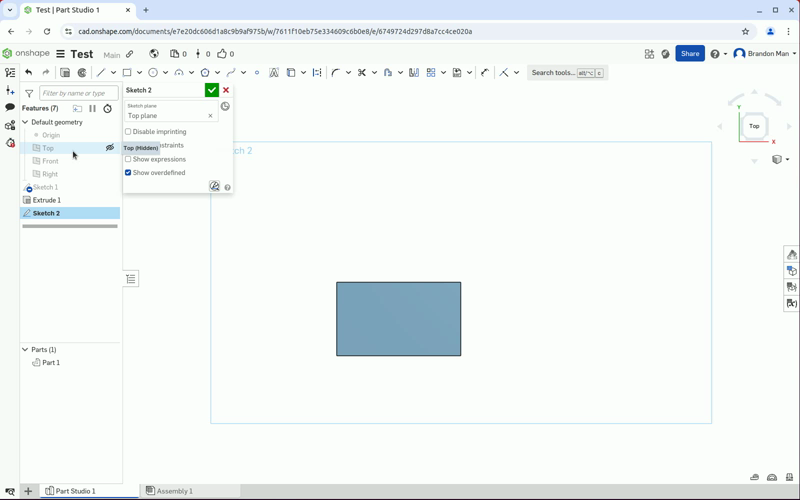
mouse_move(73, 352)
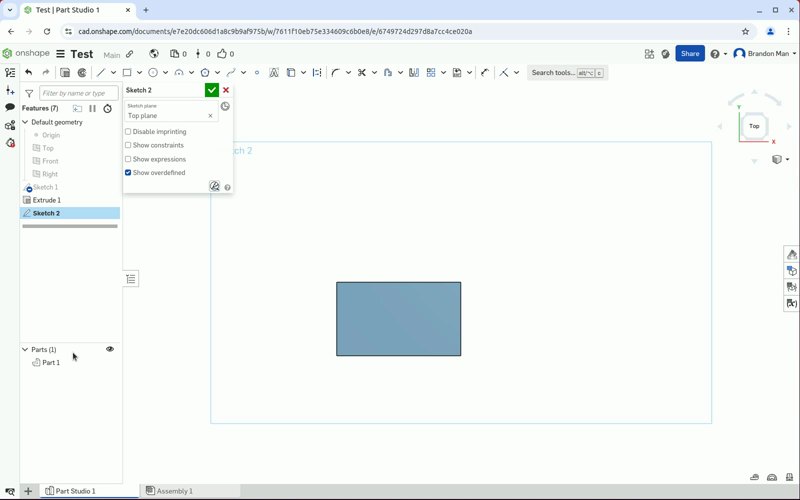
key(y)
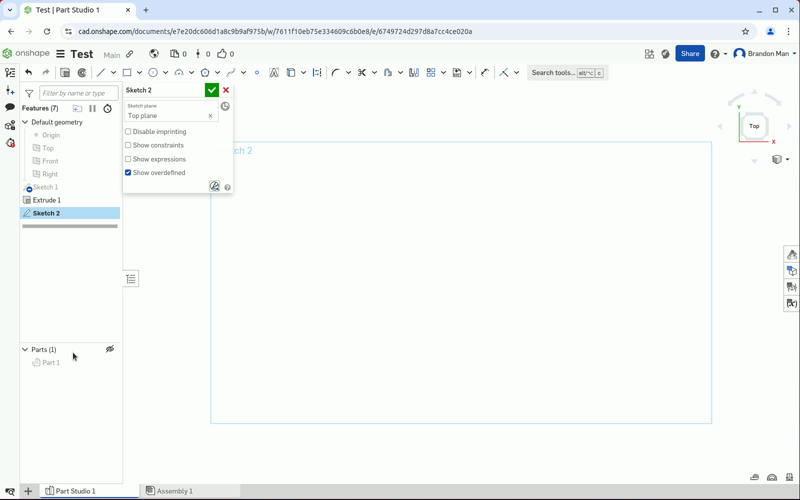
key(l)
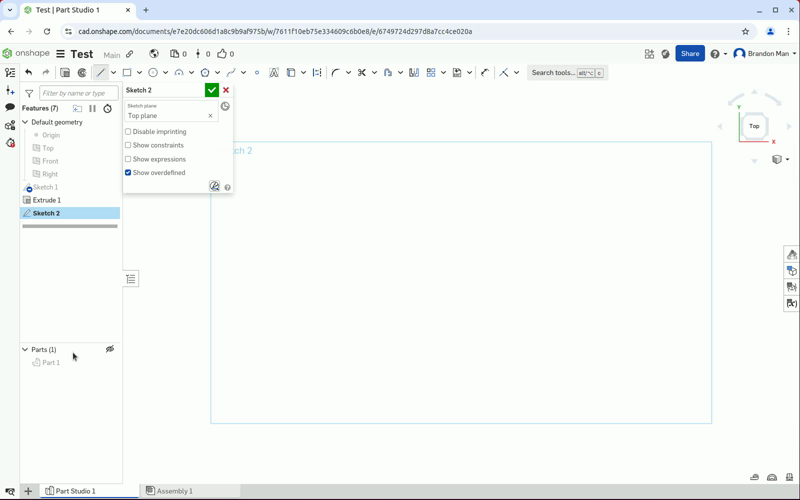
key_down(shift)
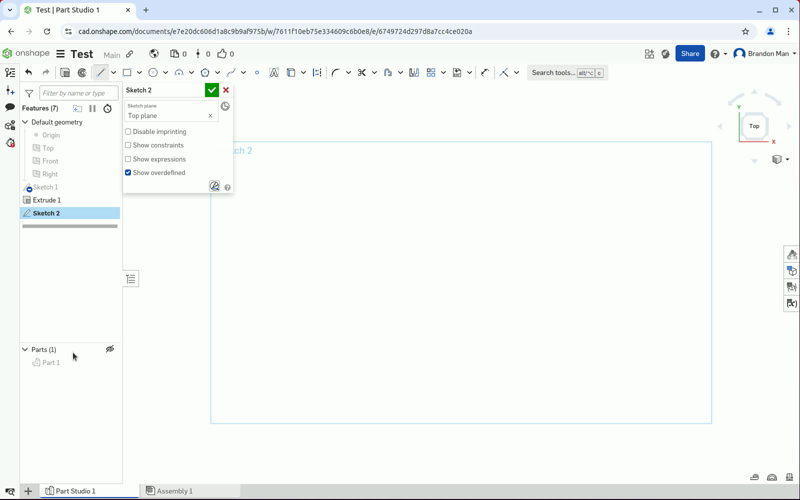
mouse_move(460, 355)
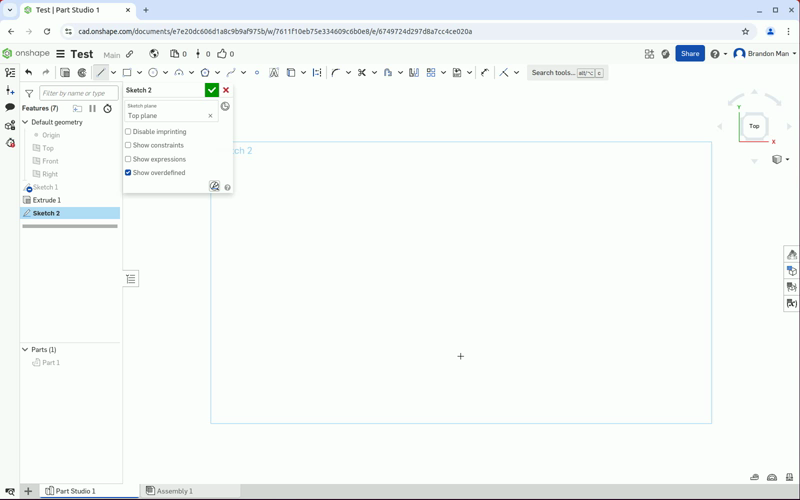
click(460, 355)
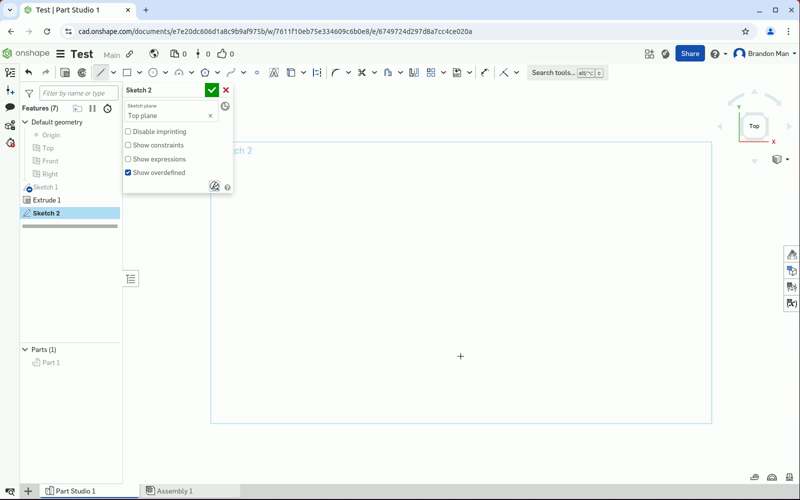
key_up(shift)
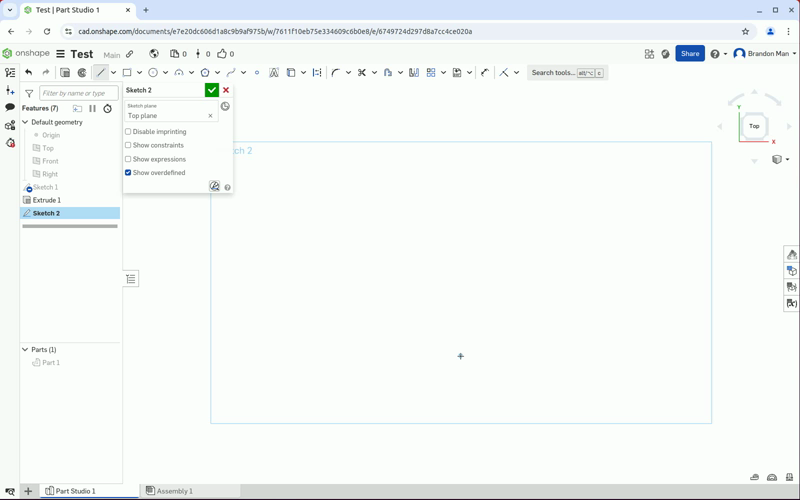
key_down(shift)
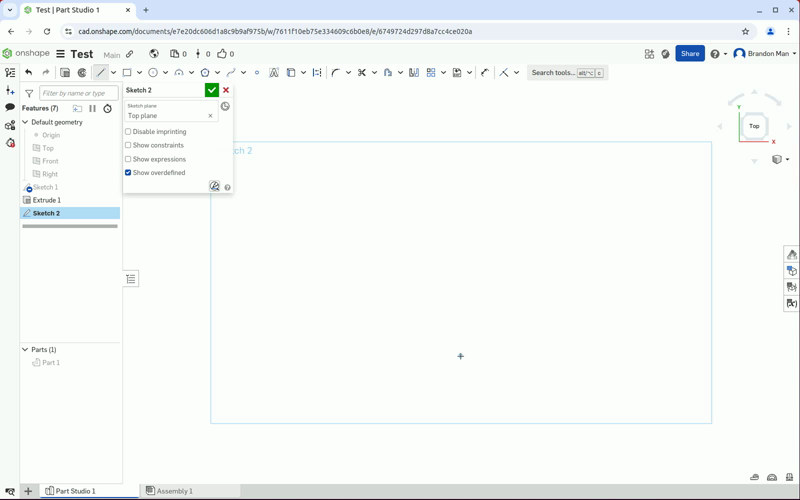
mouse_move(585, 355)
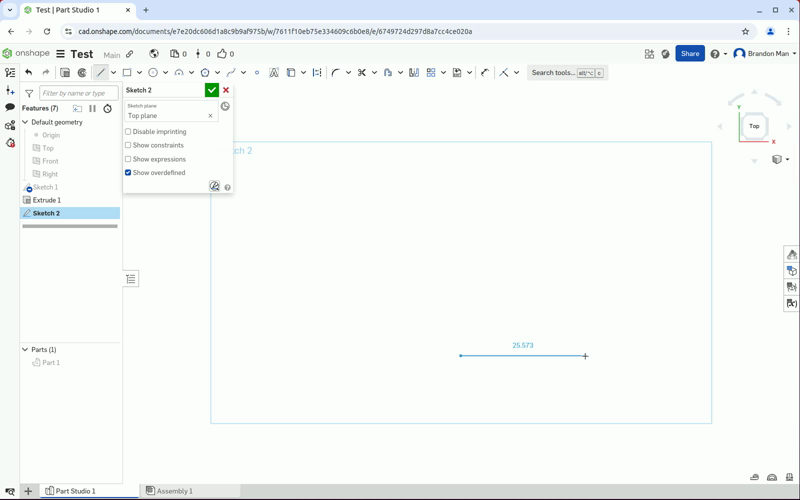
click(585, 355)
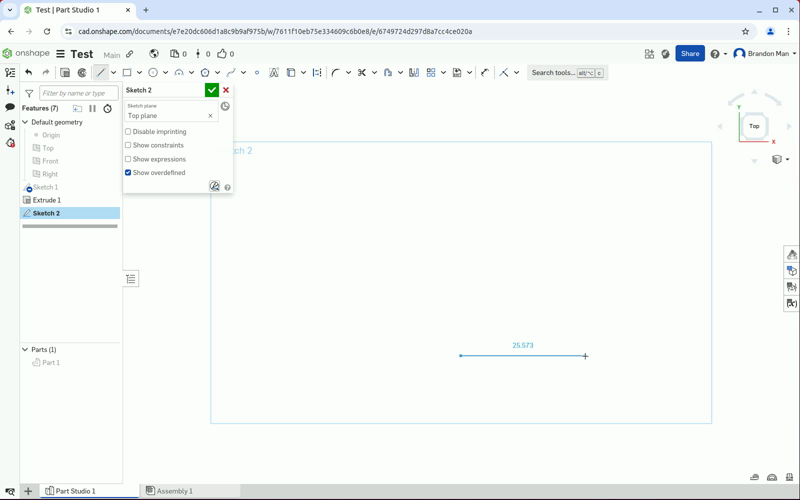
key_up(shift)
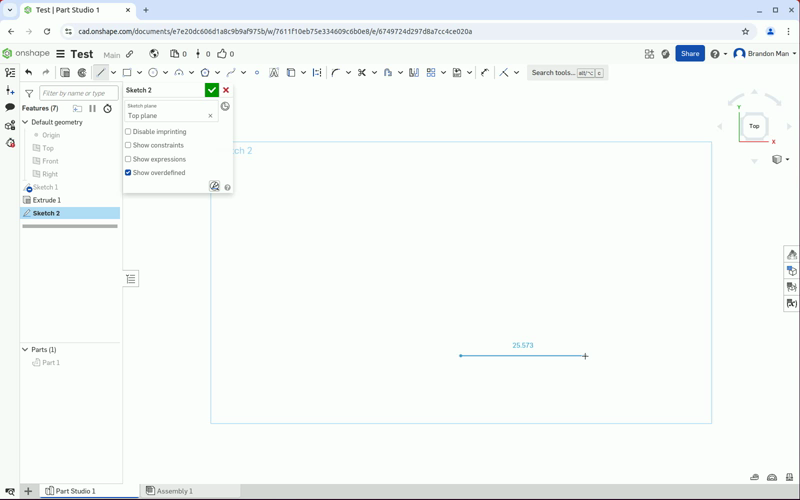
key_down(shift)
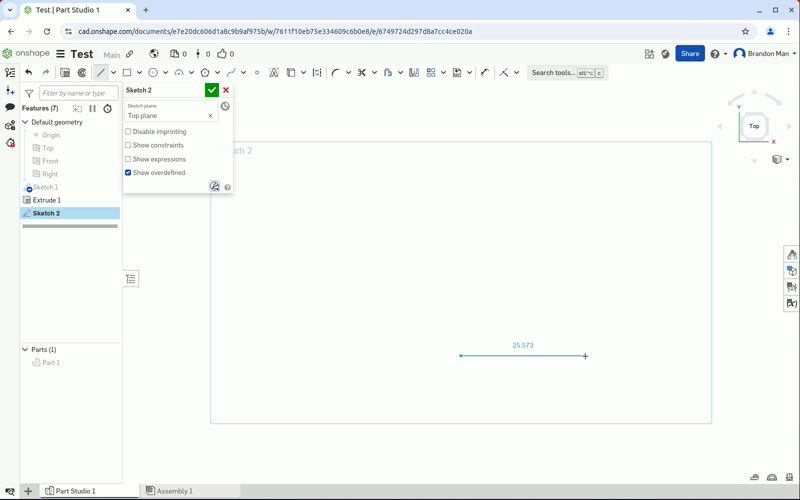
mouse_move(585, 282)
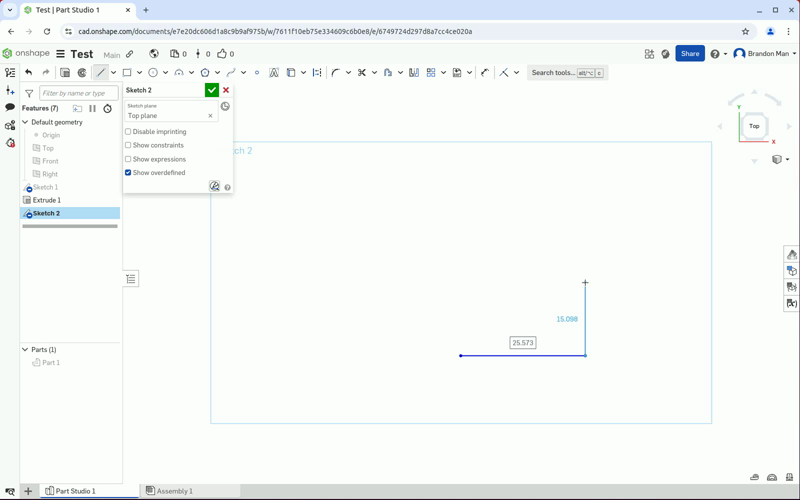
click(585, 282)
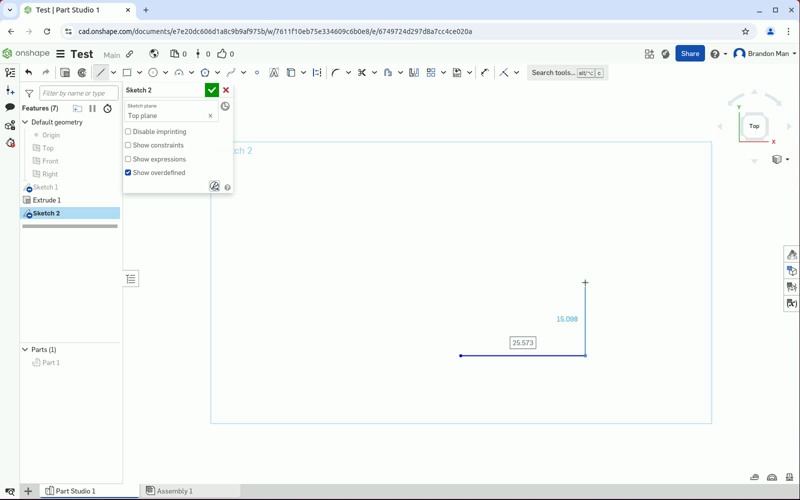
key_up(shift)
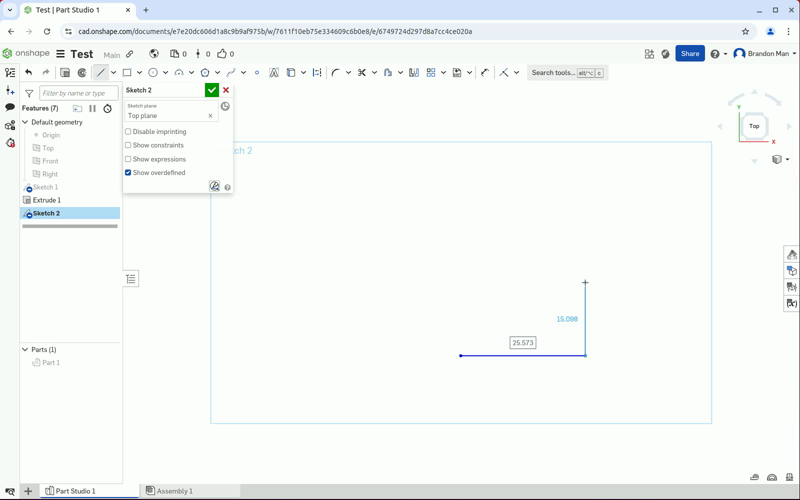
key_down(shift)
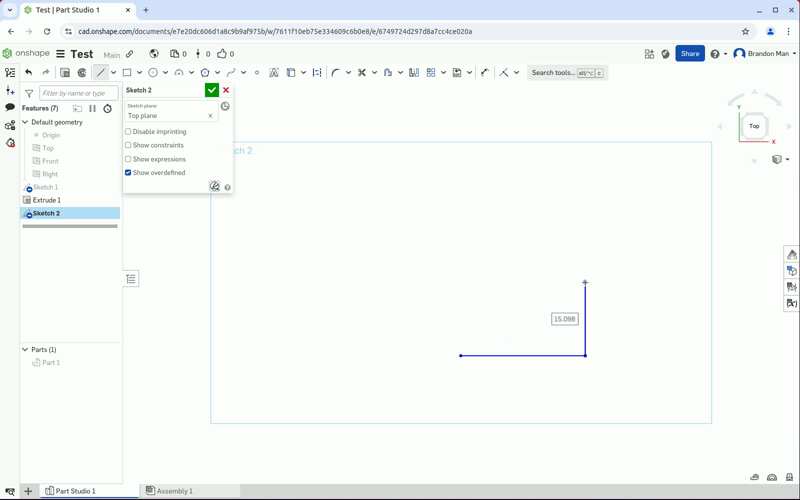
mouse_move(460, 282)
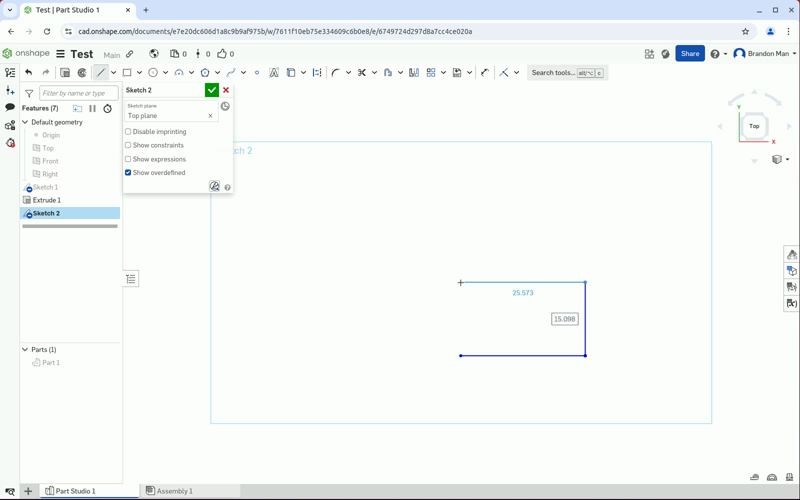
click(460, 282)
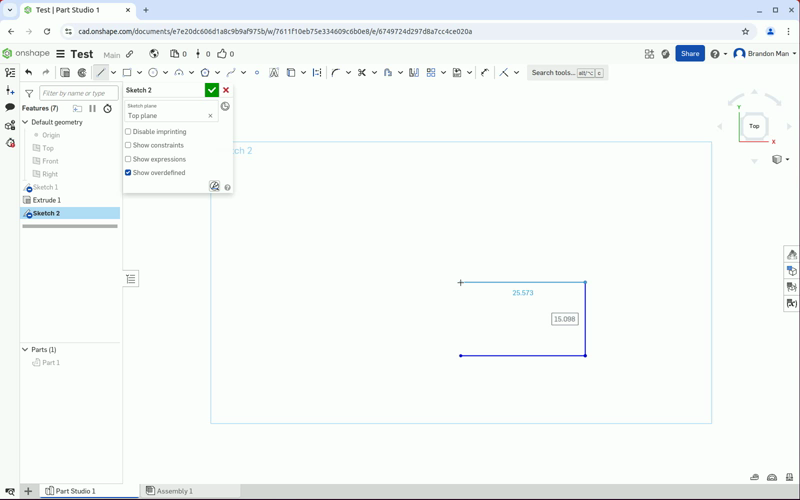
key_up(shift)
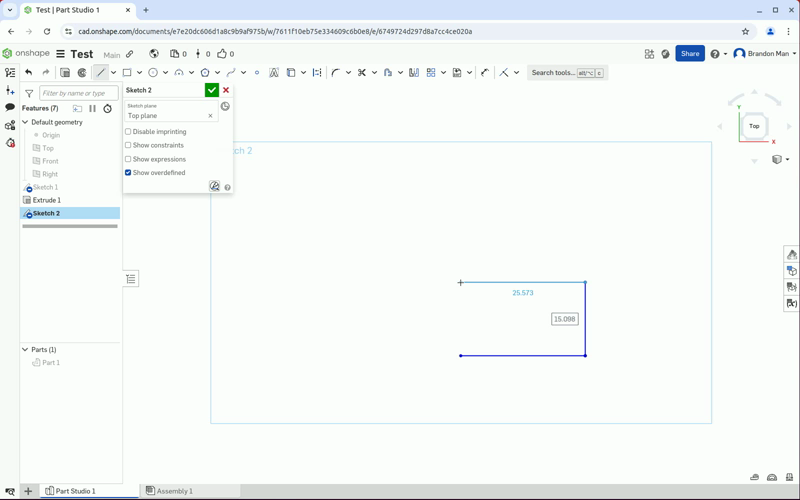
key_down(shift)
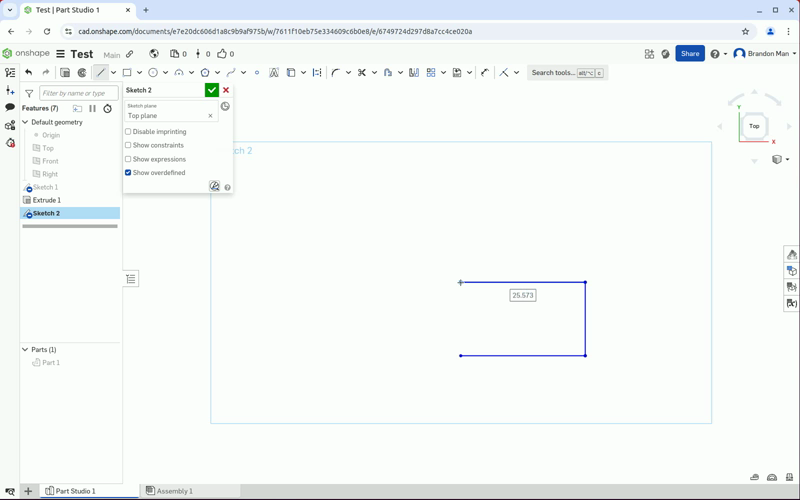
mouse_move(460, 355)
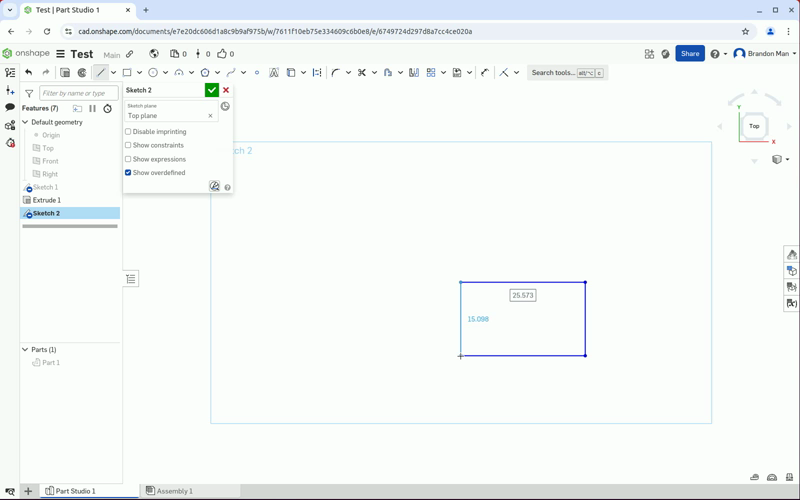
key_up(shift)
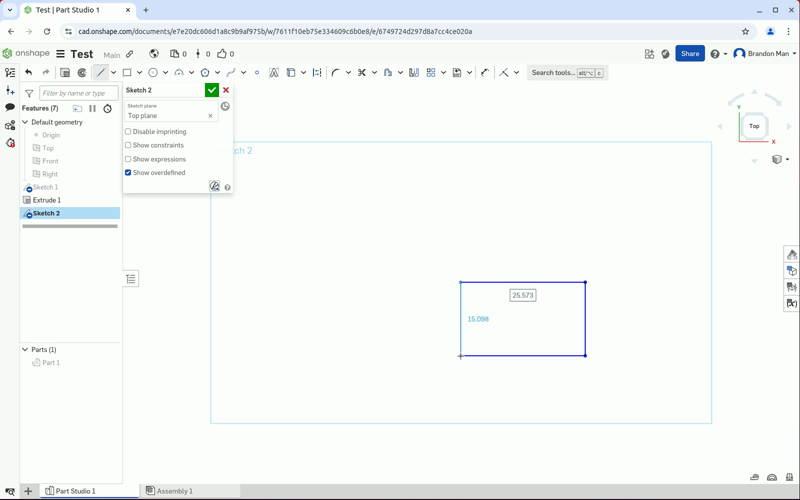
click(460, 355)
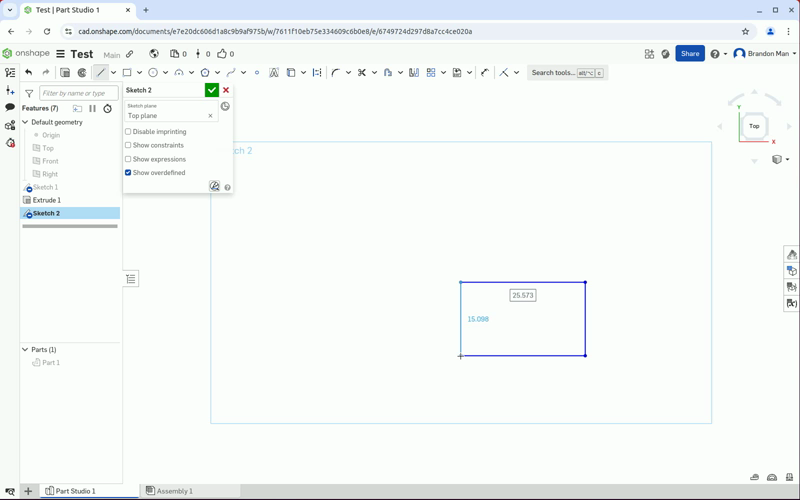
key(esc)
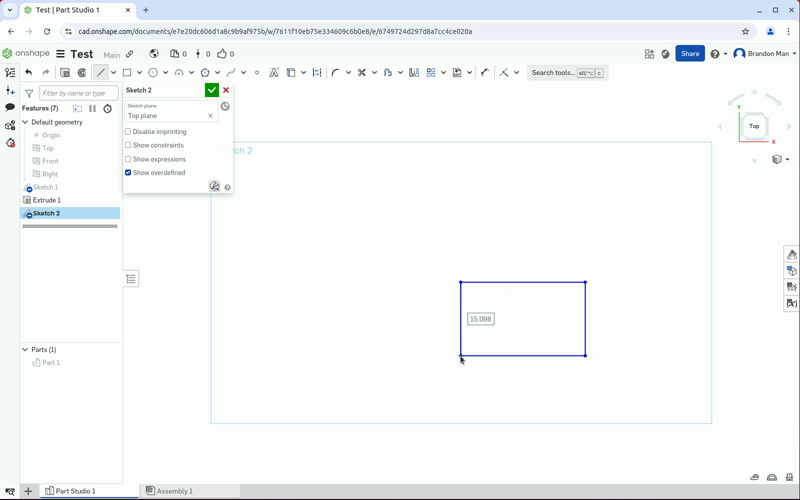
mouse_move(495, 341)
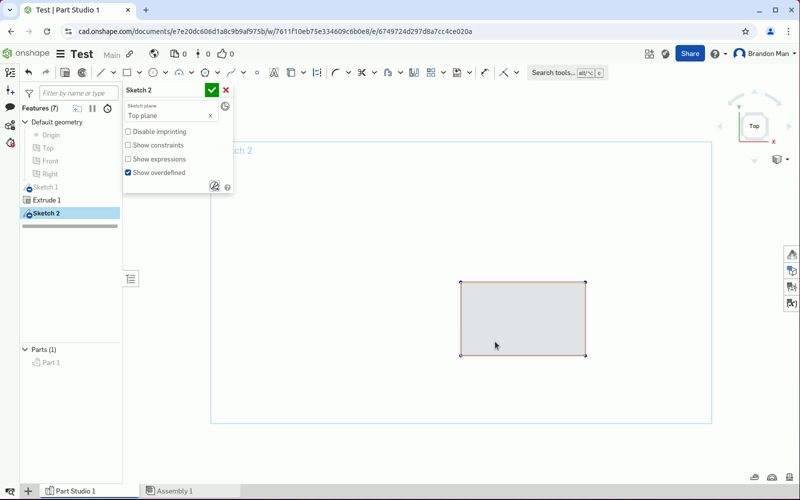
click(495, 341)
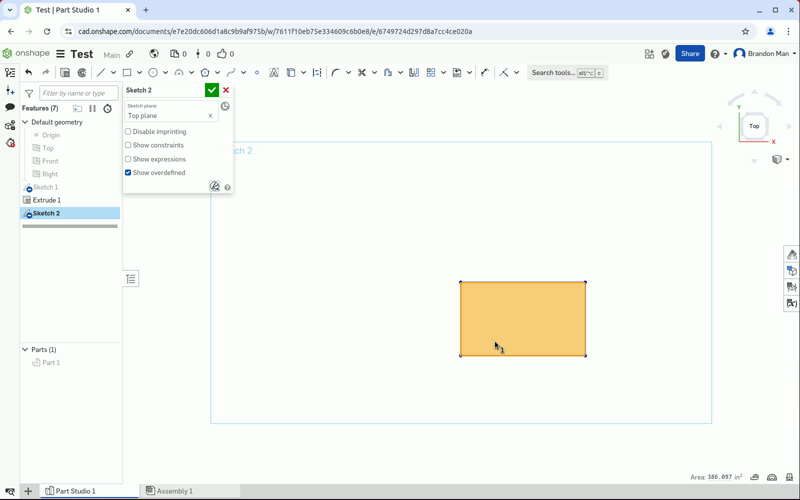
mouse_move(73, 352)
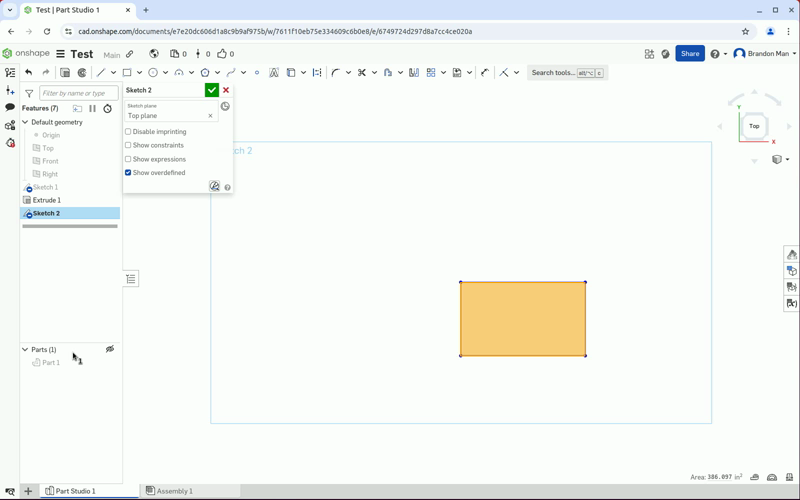
key(shift+y)
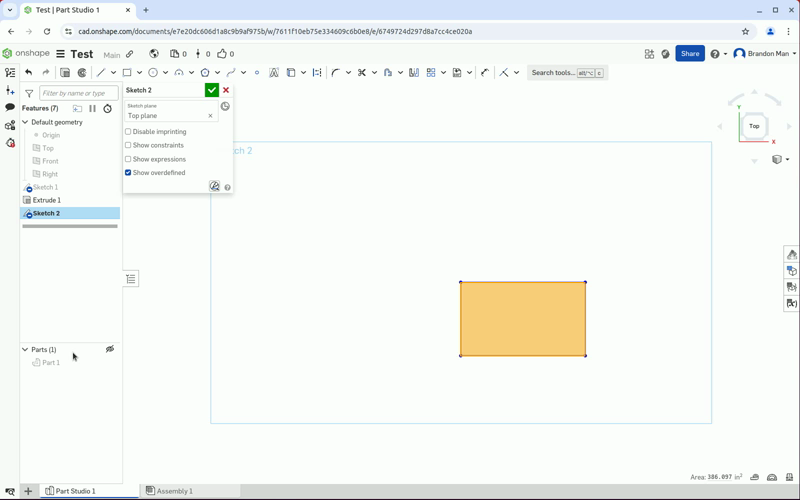
key(shift+e)
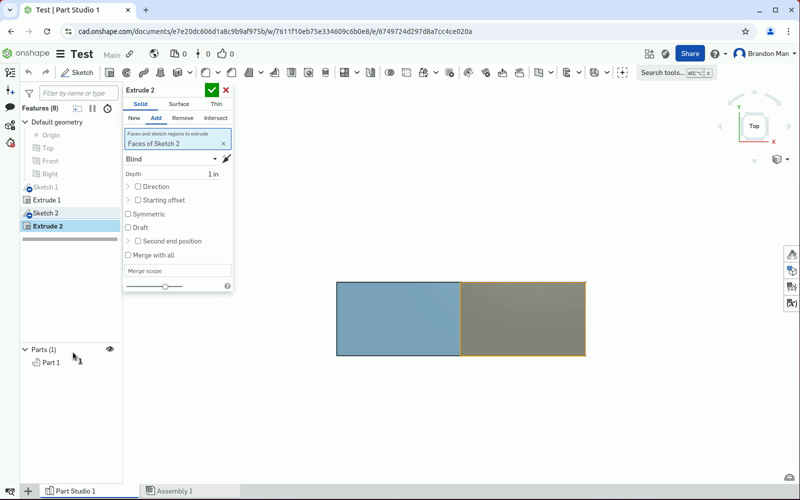
mouse_move(143, 106)
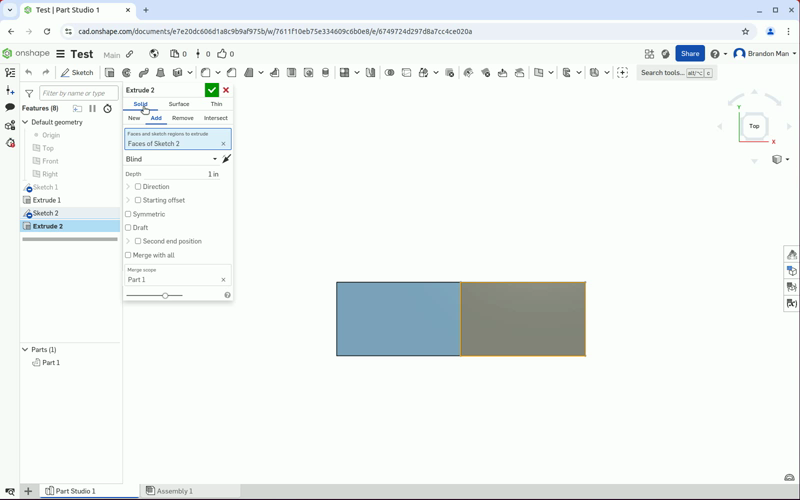
click(143, 106)
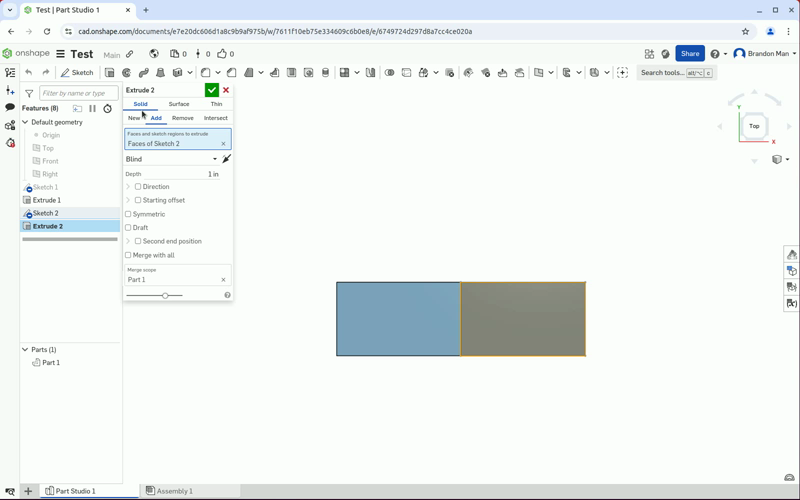
mouse_move(137, 120)
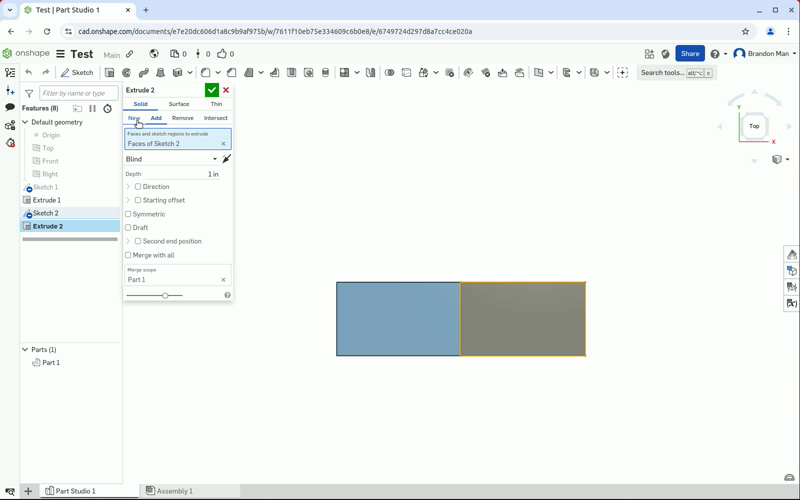
click(137, 120)
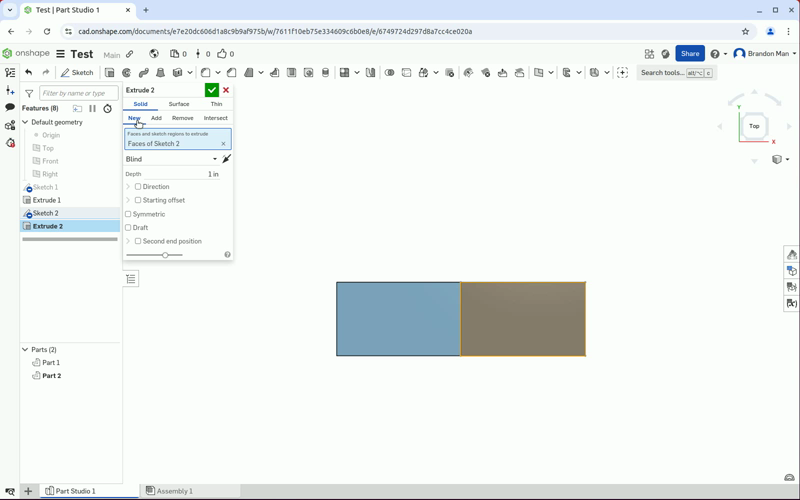
key(tab, 4)
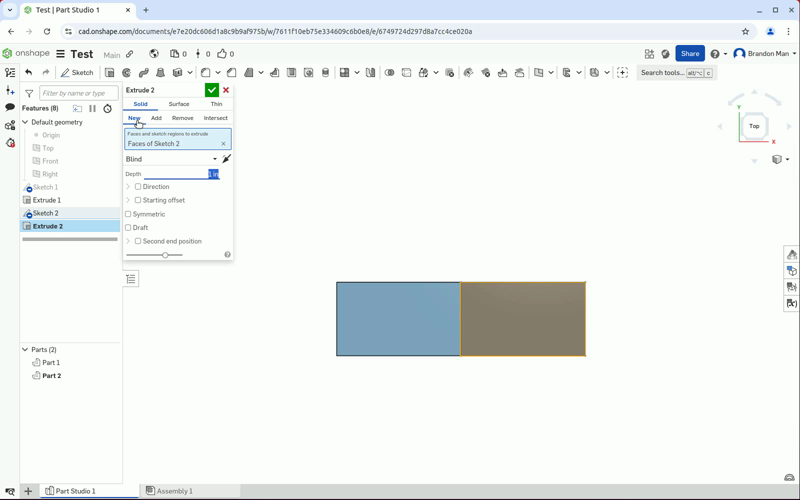
text(1.444)
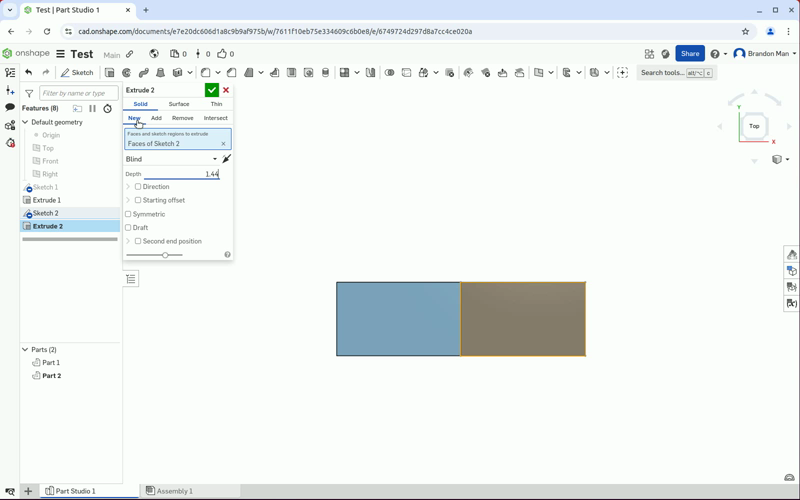
key(enter)
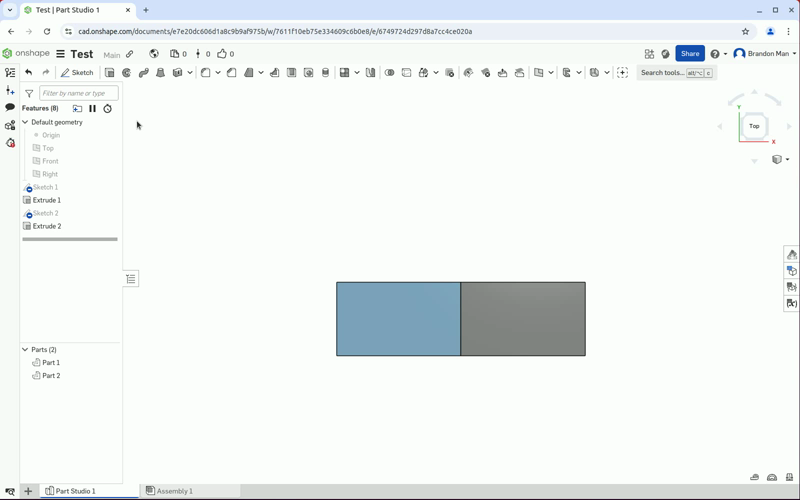
key(shift+h)
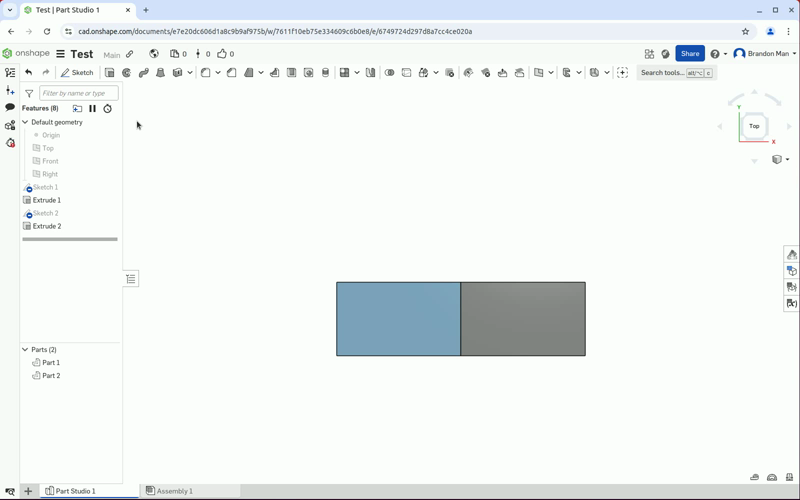
key(shift+h)
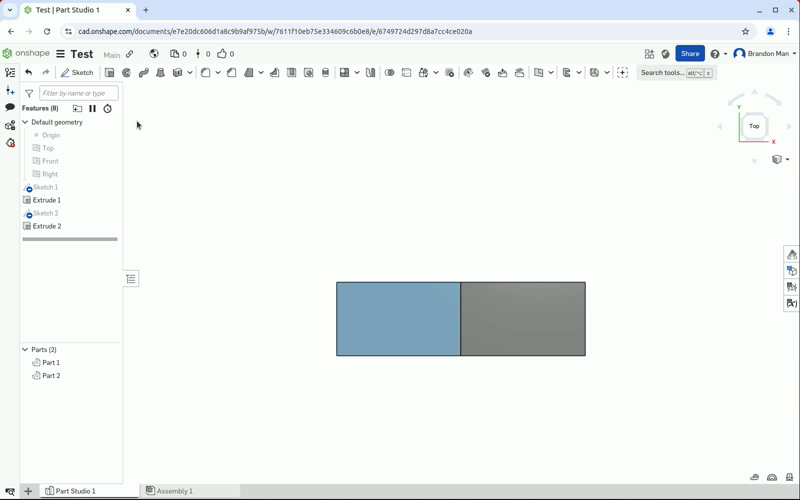
mouse_move(73, 189)
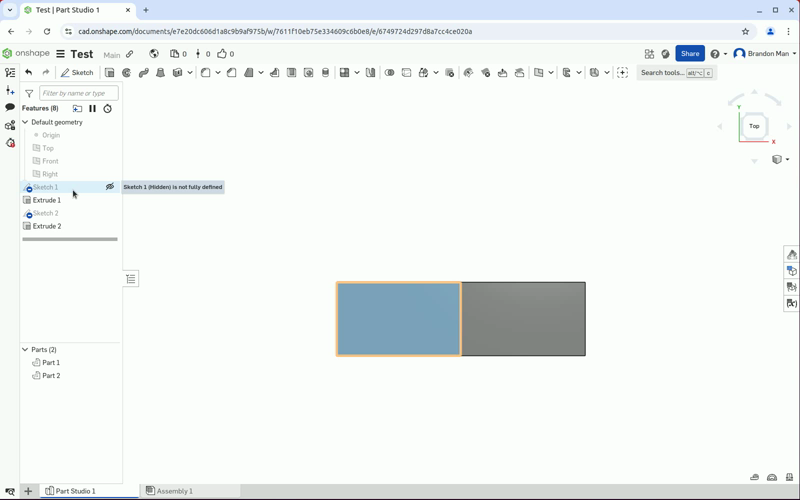
click(73, 189)
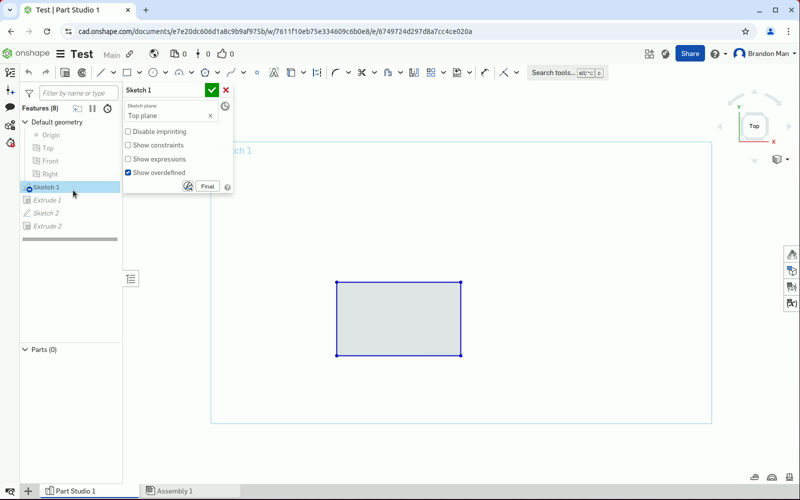
mouse_move(229, 92)
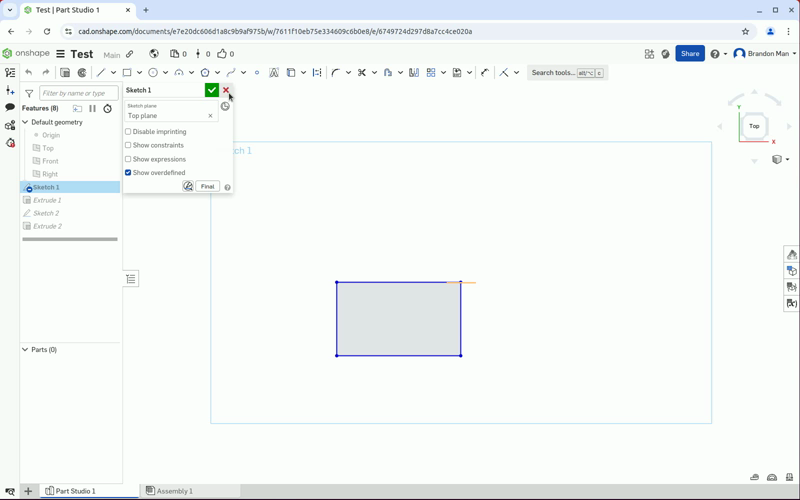
click(229, 92)
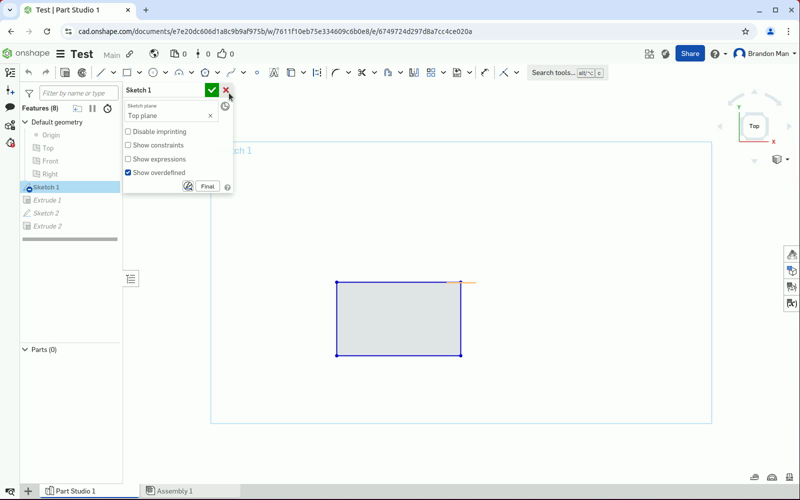
key(shift+s)
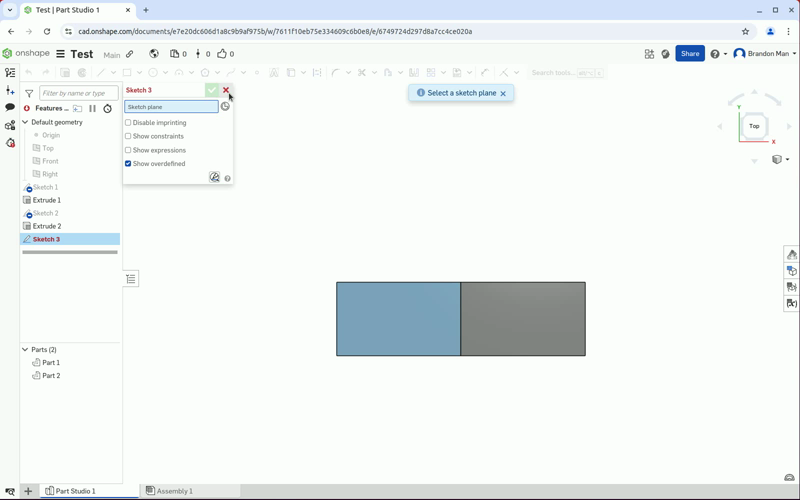
mouse_move(73, 150)
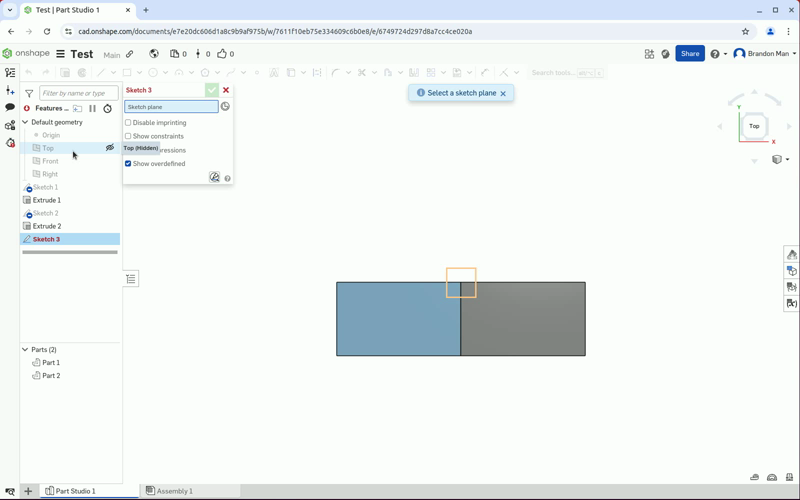
click(73, 150)
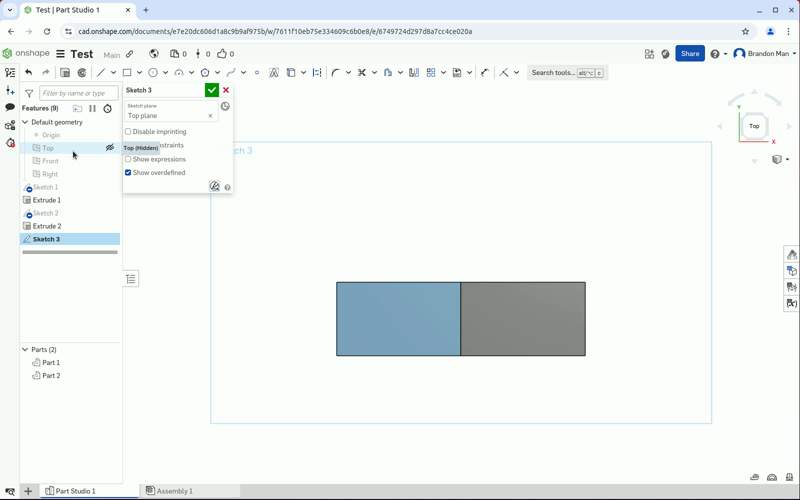
mouse_move(73, 352)
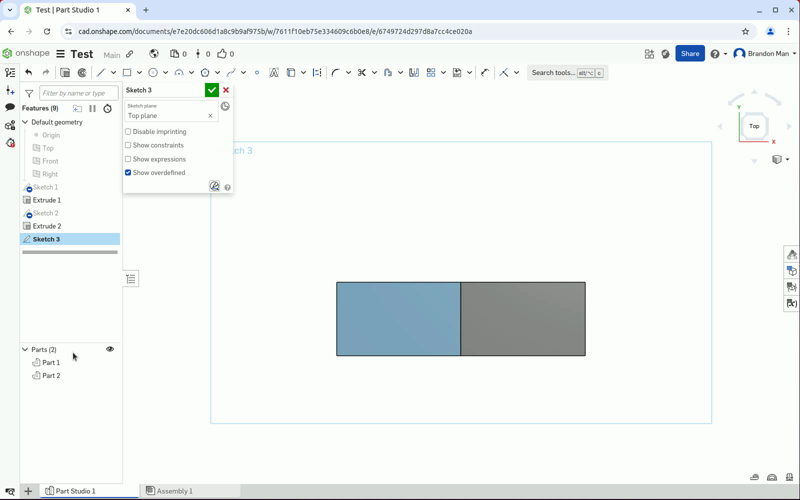
key(y)
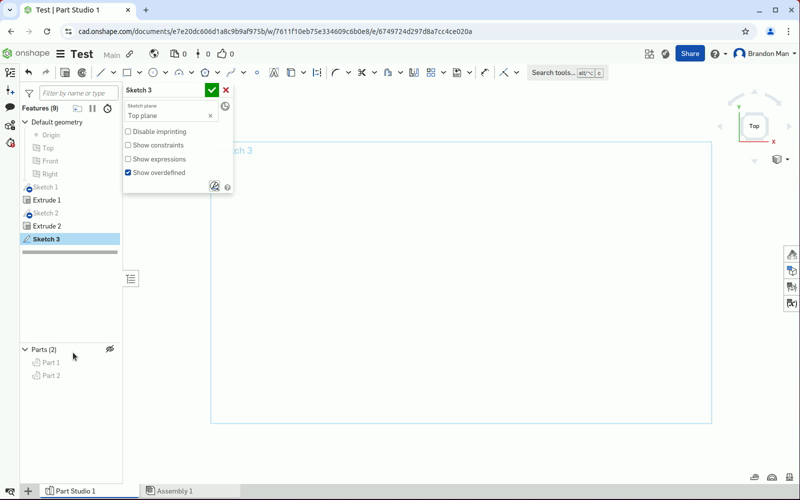
key(l)
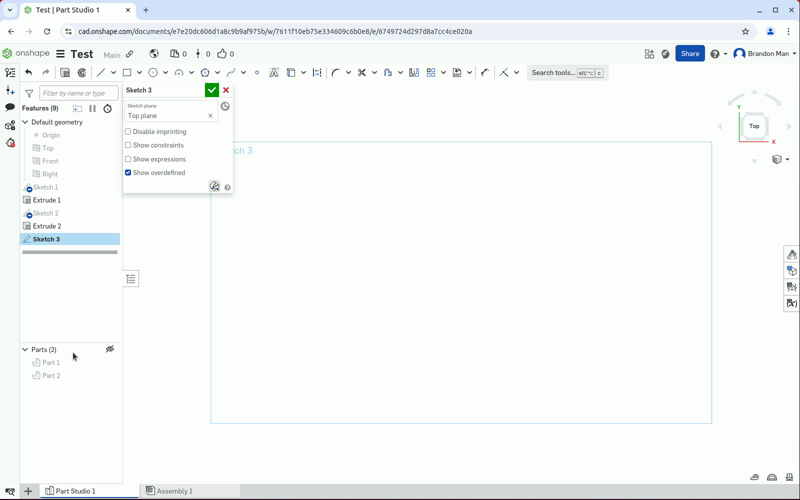
key_down(shift)
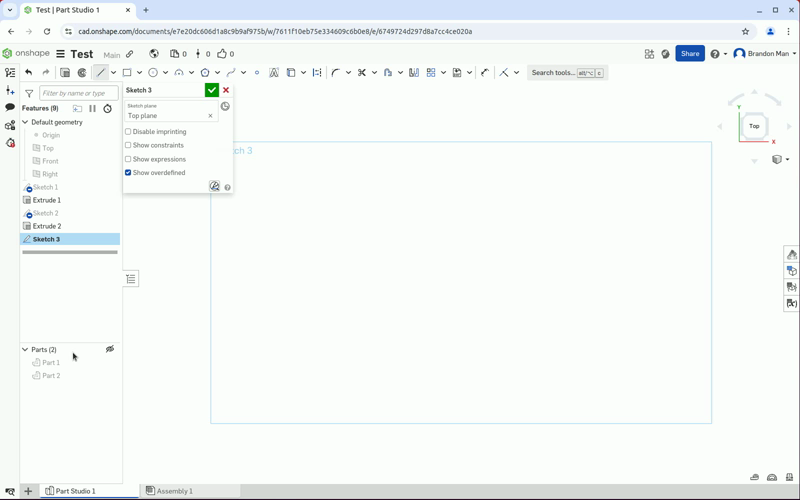
mouse_move(336, 282)
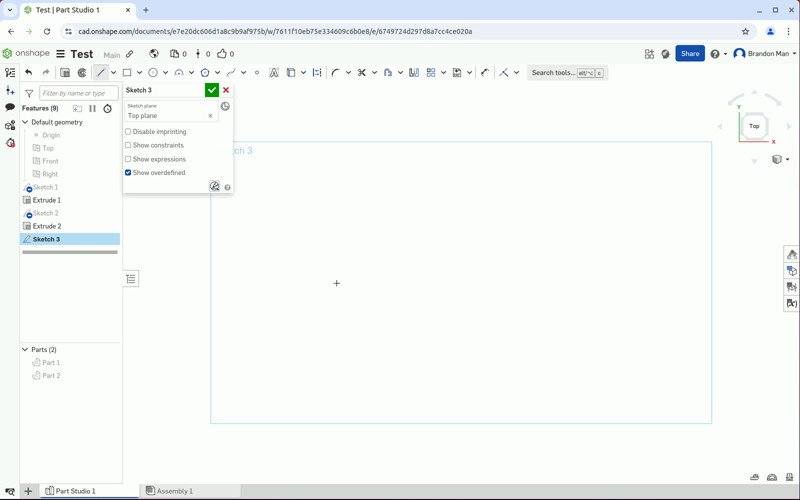
click(336, 282)
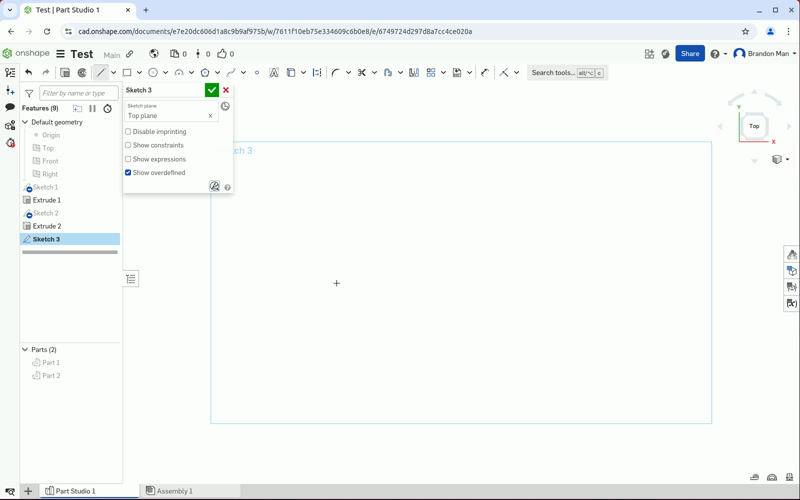
key_up(shift)
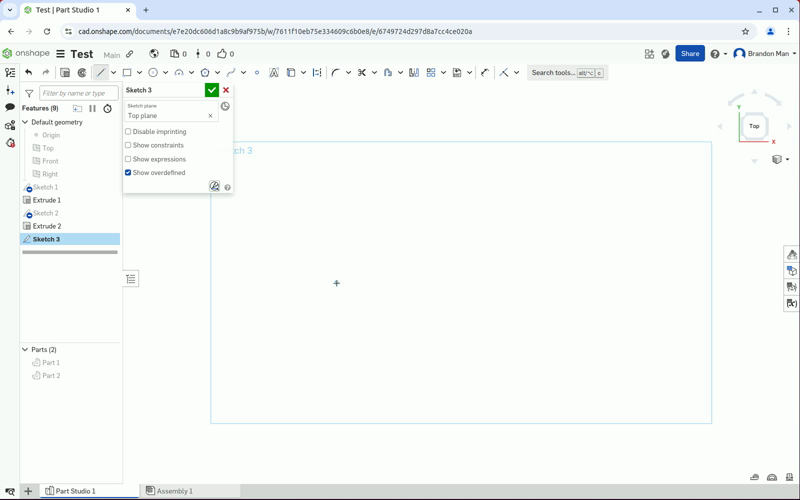
key_down(shift)
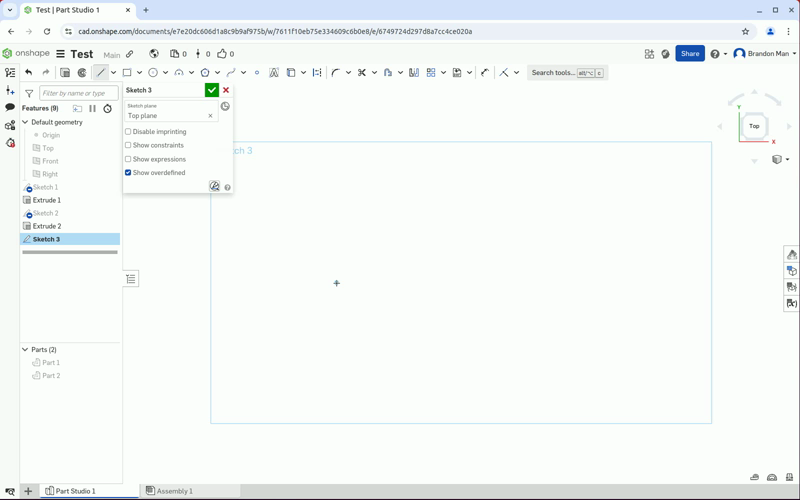
mouse_move(460, 282)
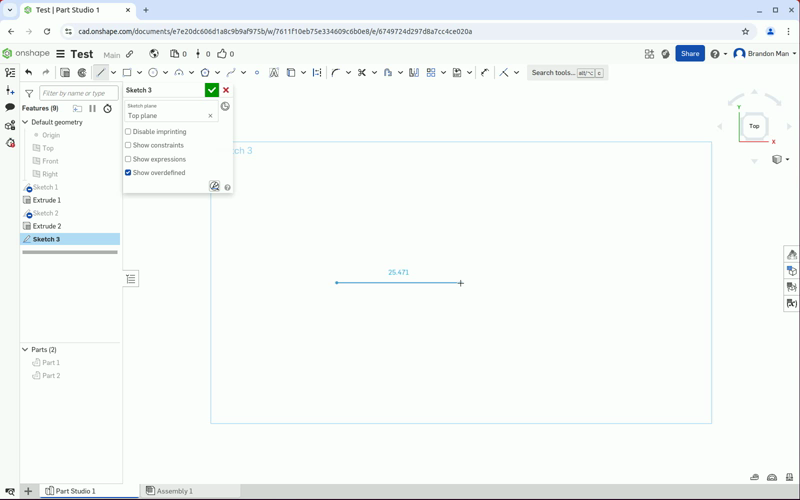
click(460, 282)
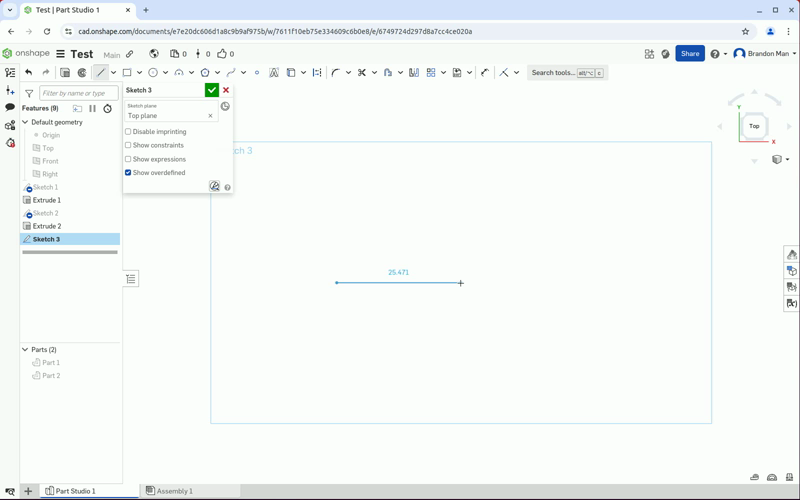
key_up(shift)
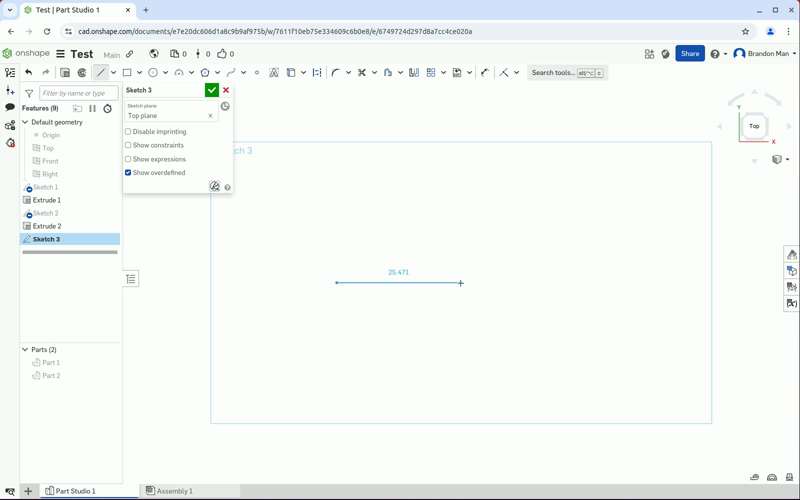
key_down(shift)
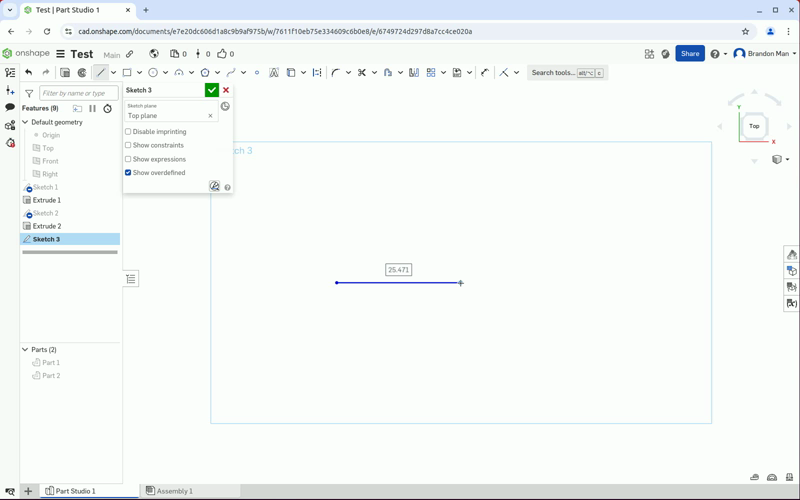
mouse_move(460, 209)
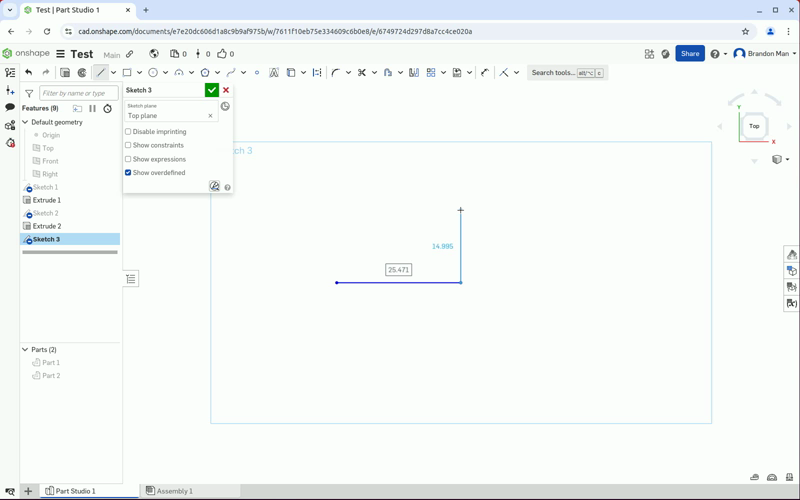
click(460, 209)
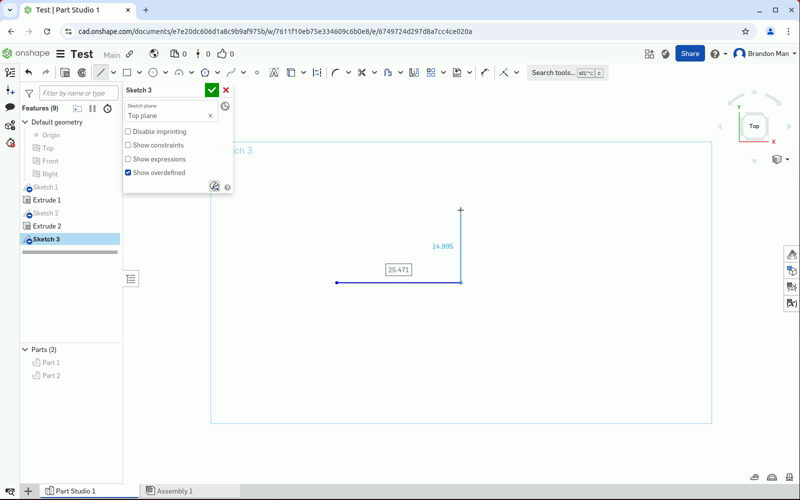
key_up(shift)
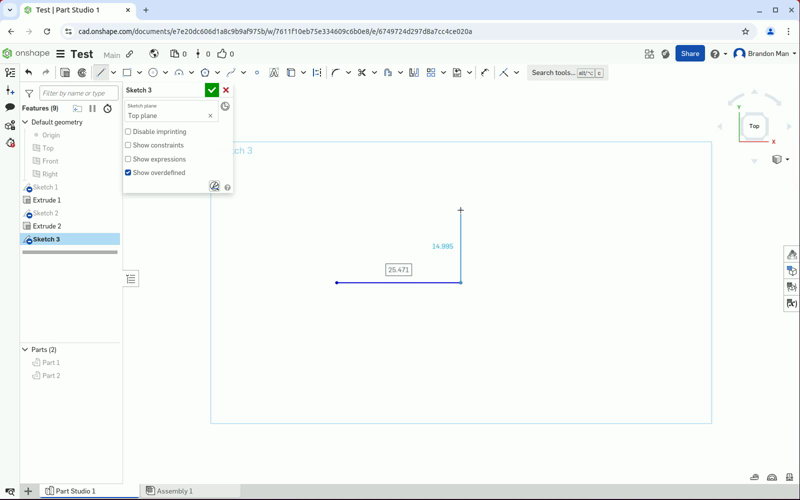
key_down(shift)
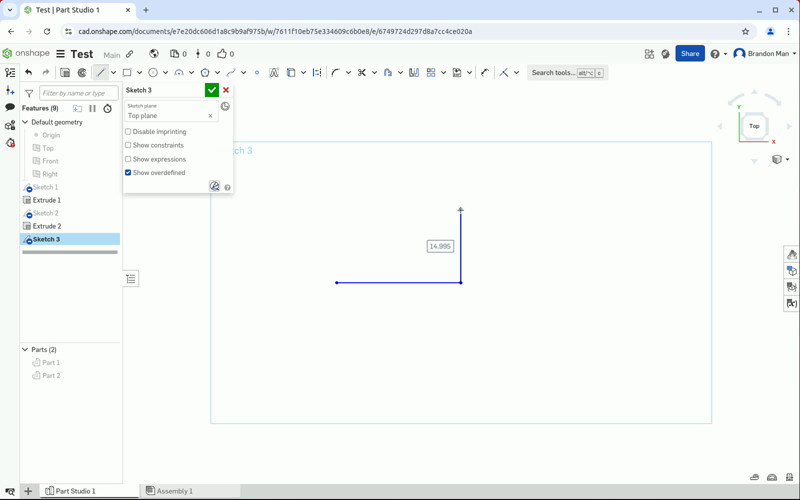
mouse_move(336, 209)
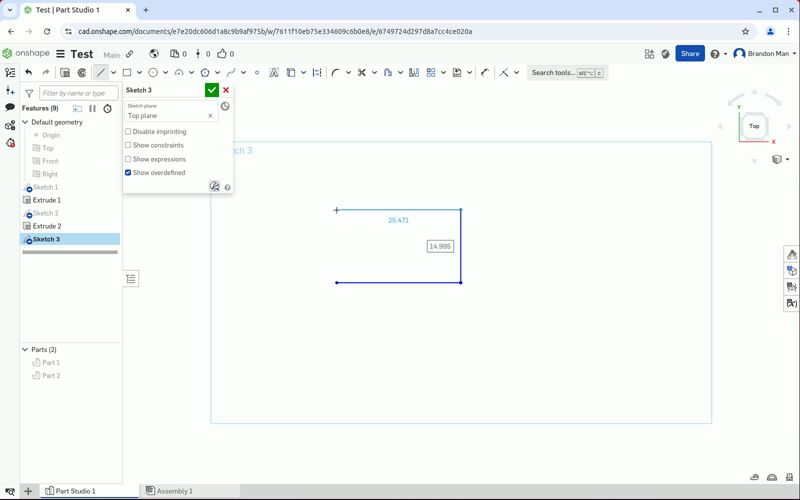
click(336, 209)
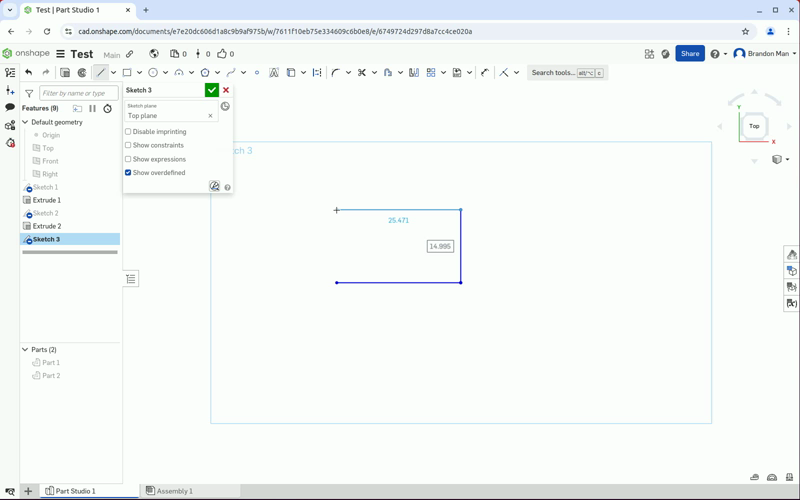
key_up(shift)
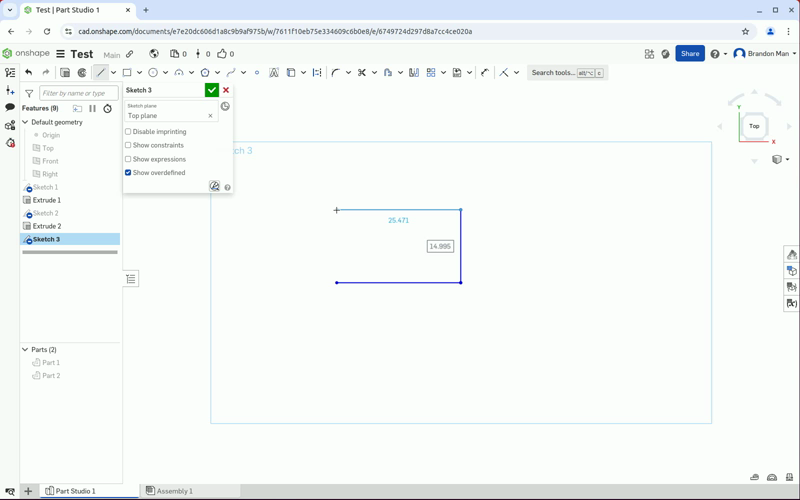
key_down(shift)
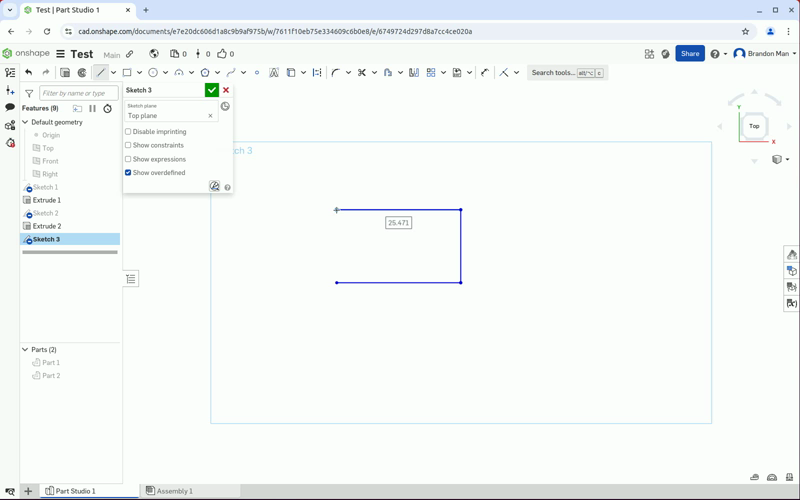
mouse_move(336, 282)
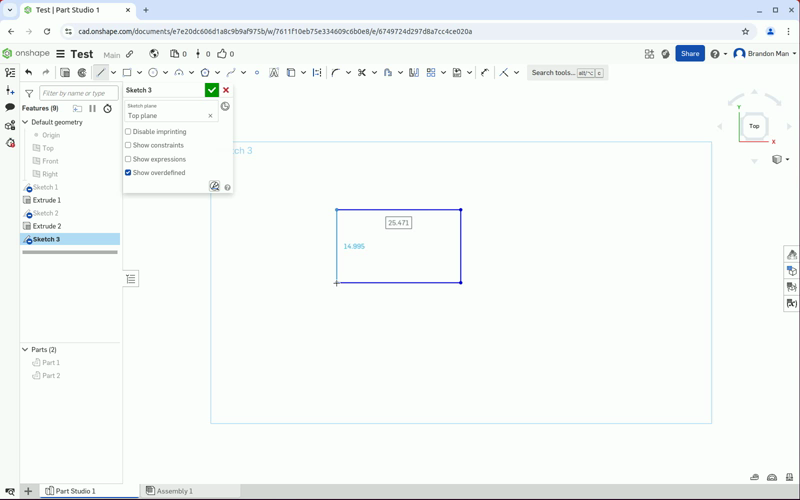
key_up(shift)
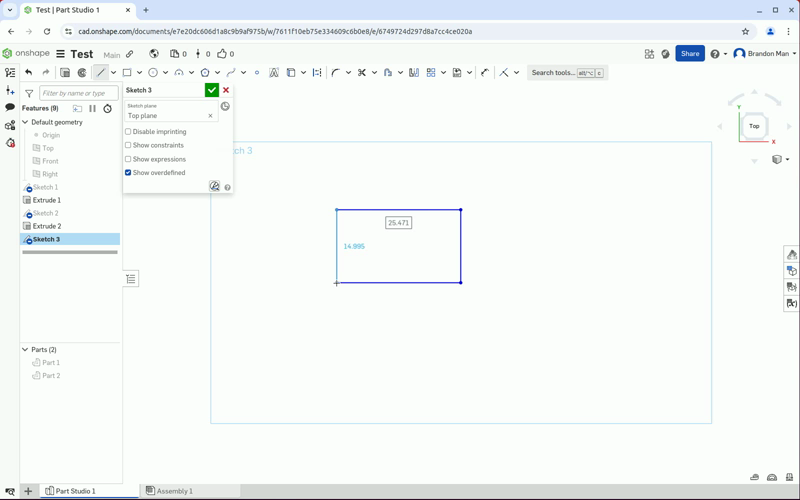
click(336, 282)
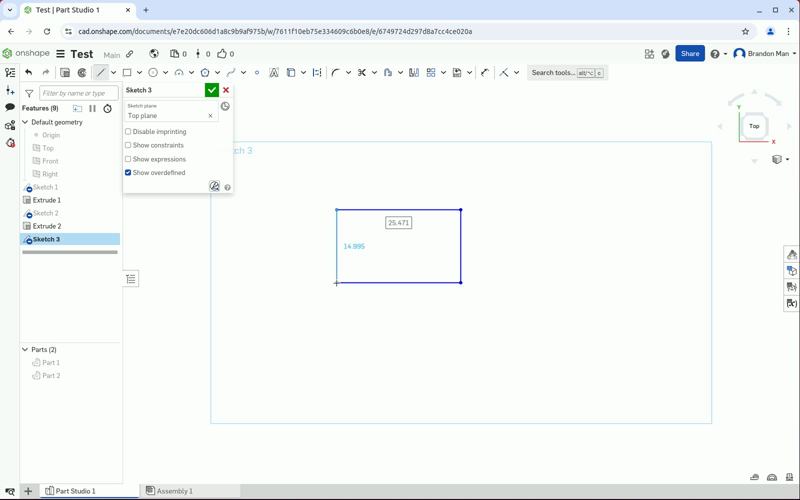
key(esc)
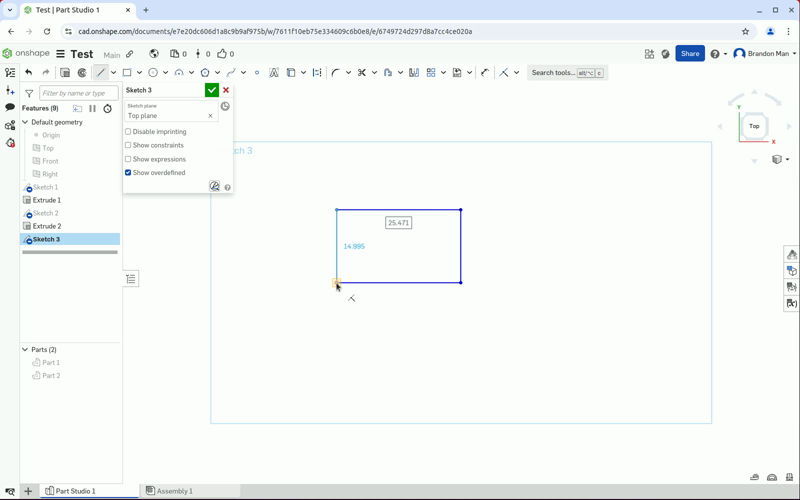
mouse_move(371, 271)
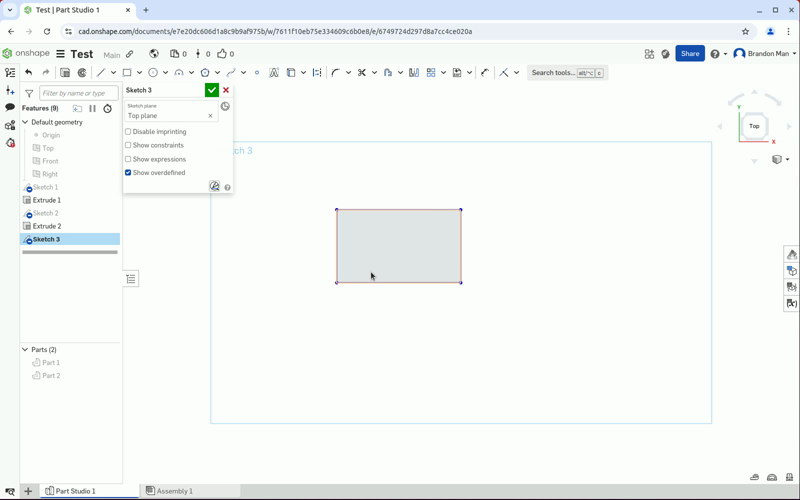
click(371, 271)
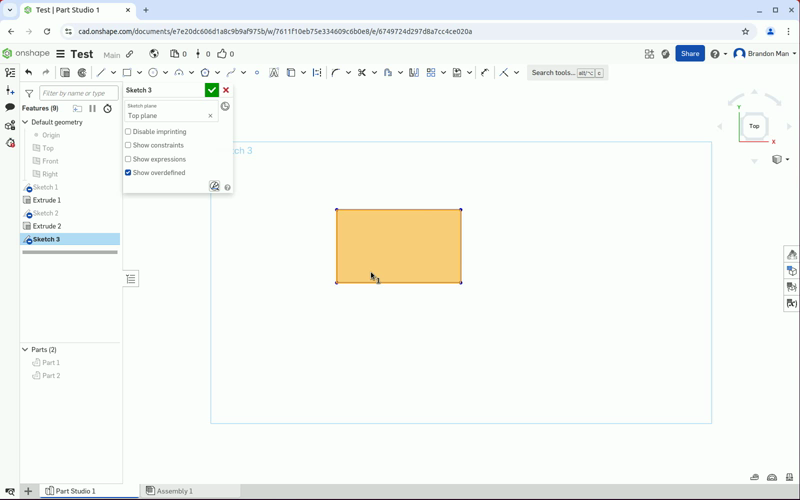
mouse_move(73, 352)
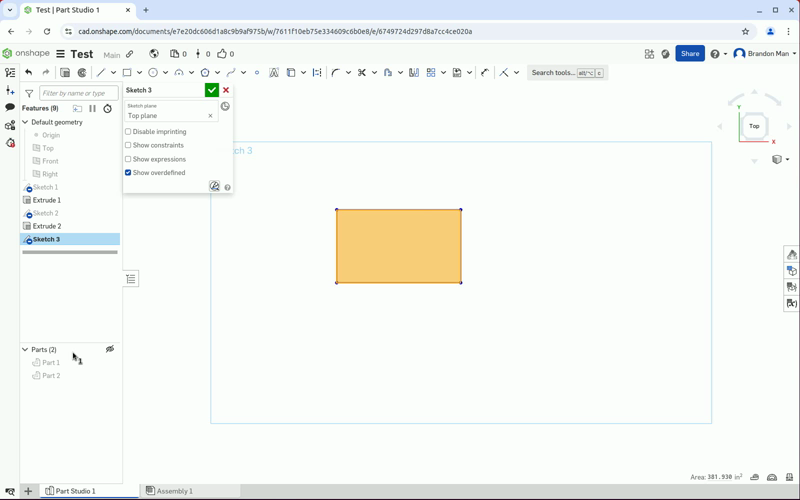
key(shift+y)
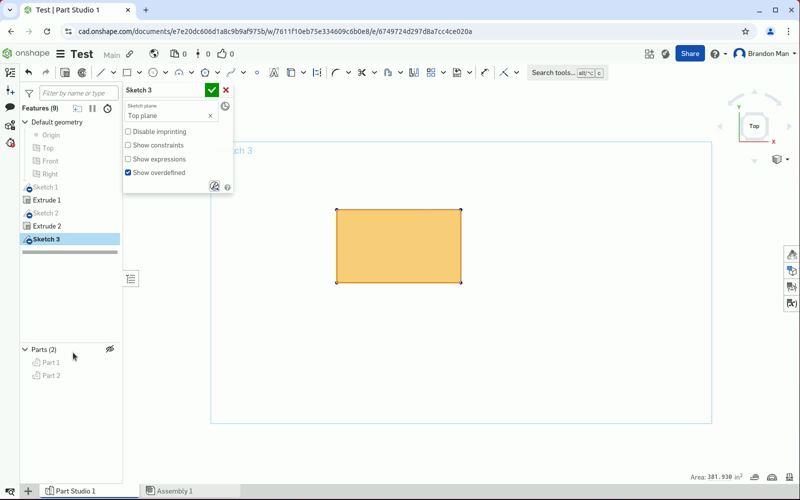
key(shift+e)
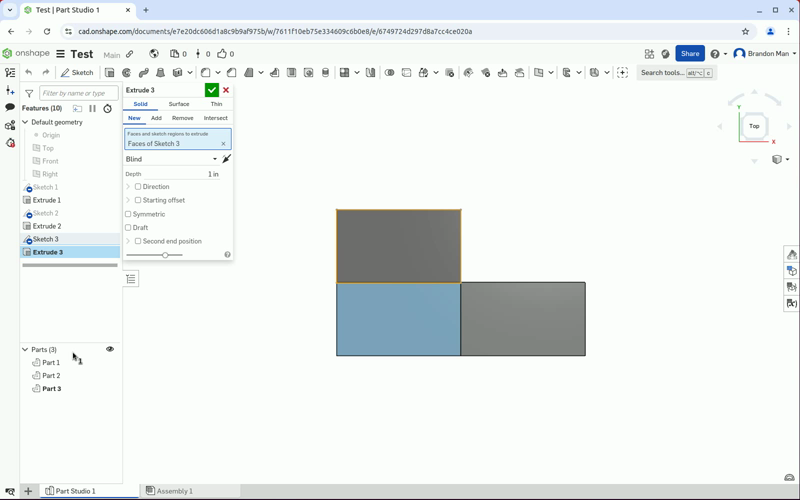
mouse_move(143, 106)
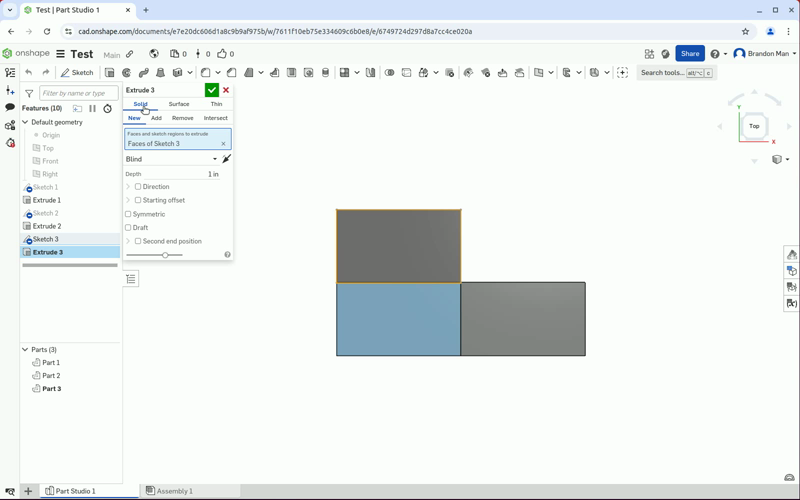
click(143, 106)
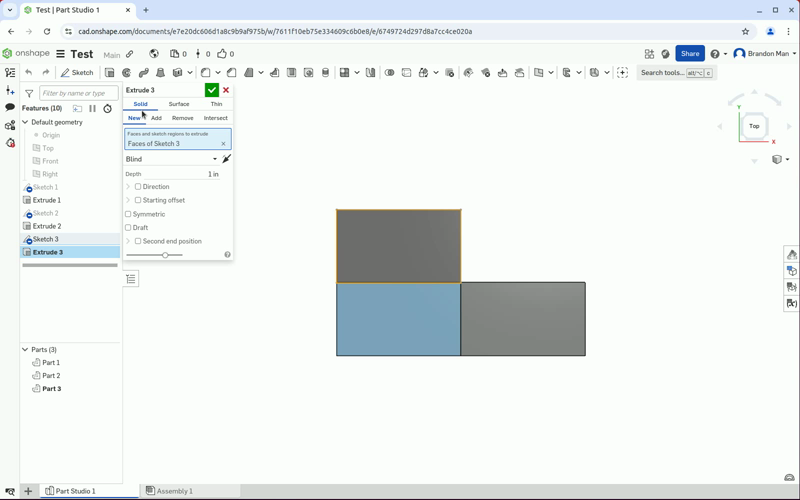
mouse_move(137, 120)
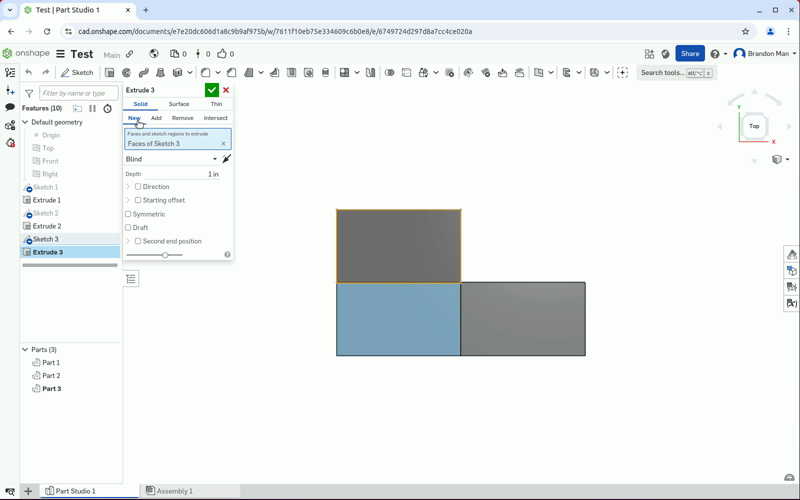
click(137, 120)
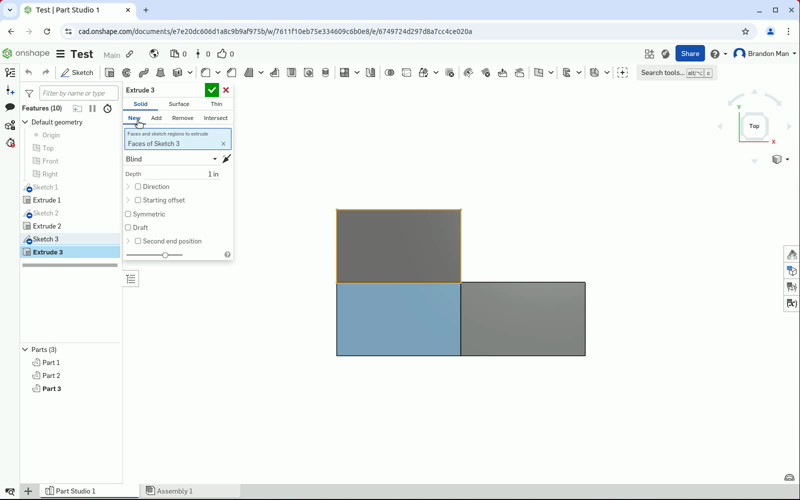
key(tab, 4)
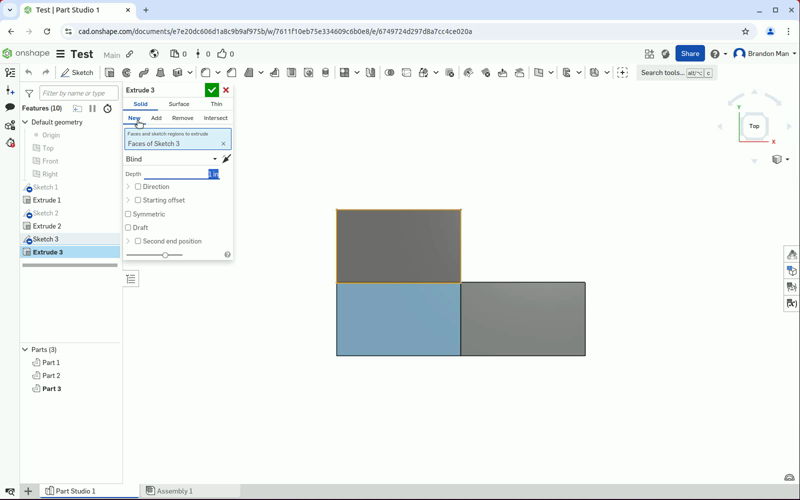
text(1.444)
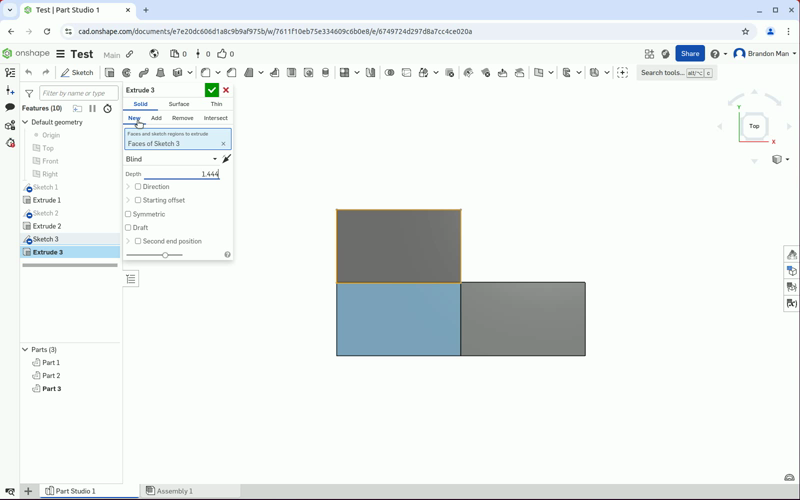
key(enter)
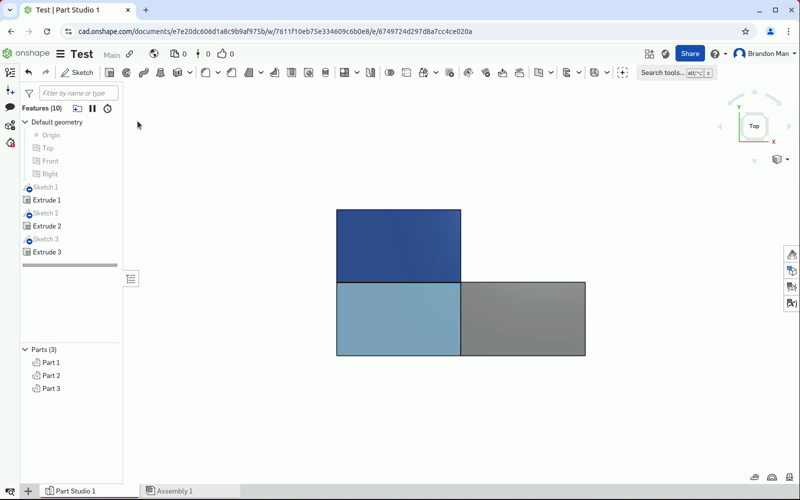
key(shift+h)
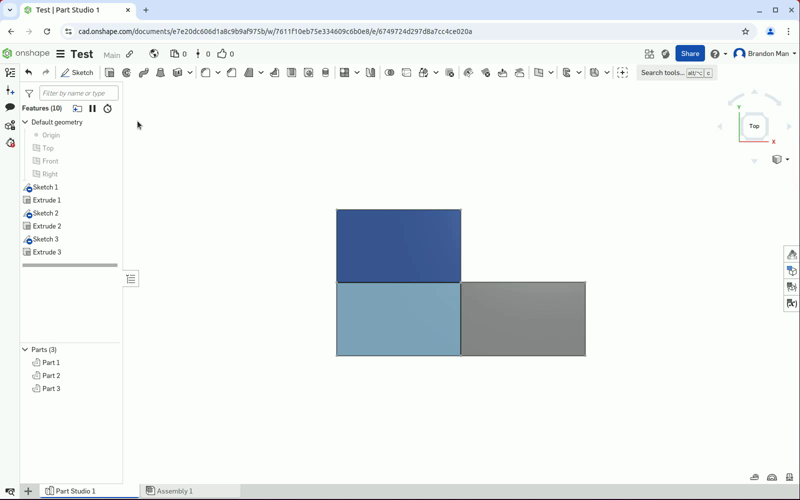
key(shift+h)
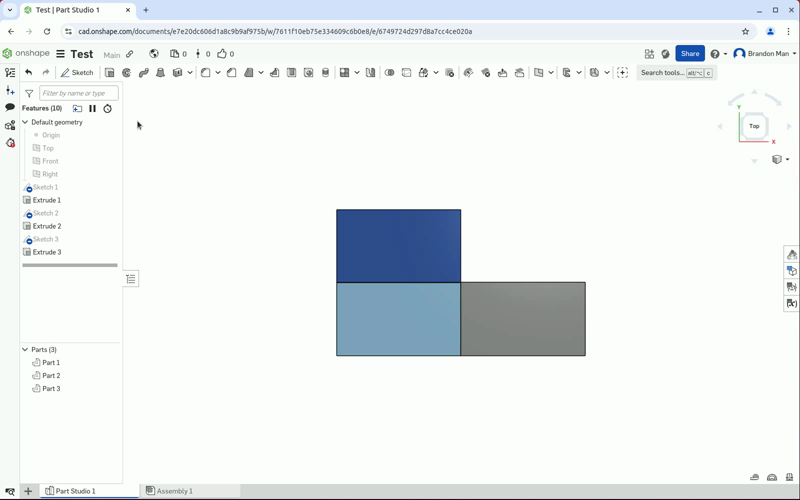
mouse_move(73, 189)
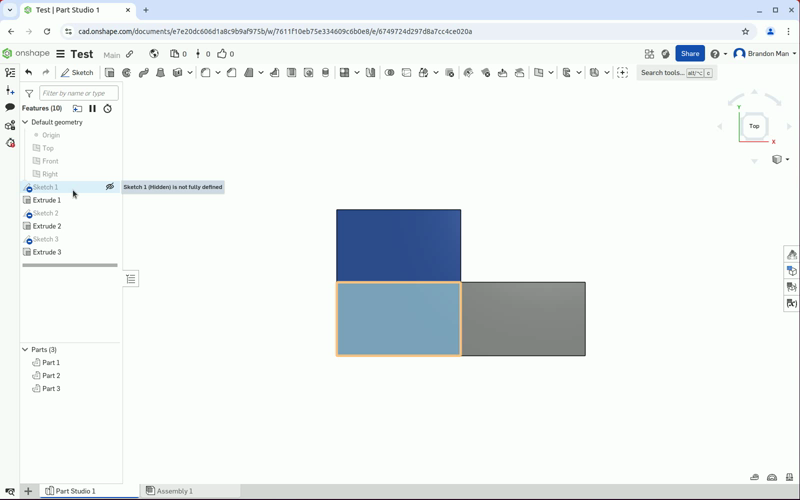
click(73, 189)
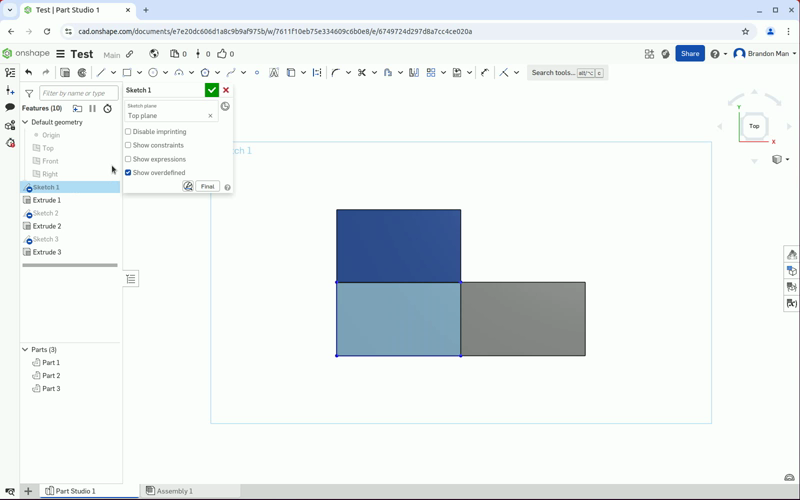
mouse_move(229, 92)
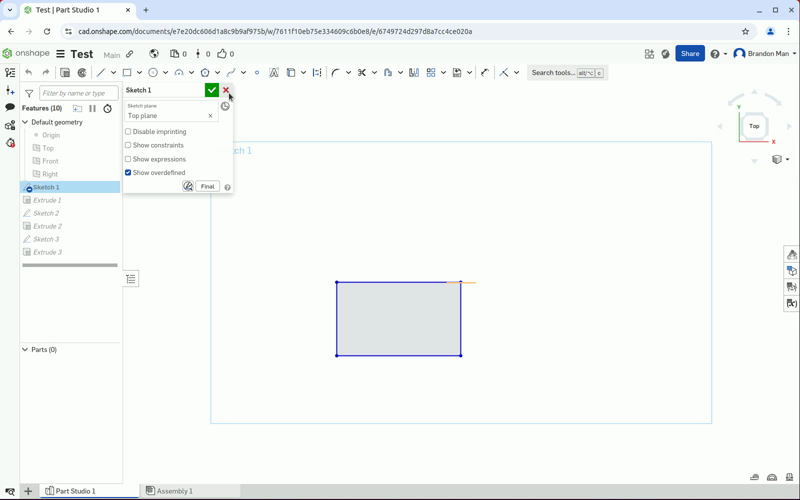
click(229, 92)
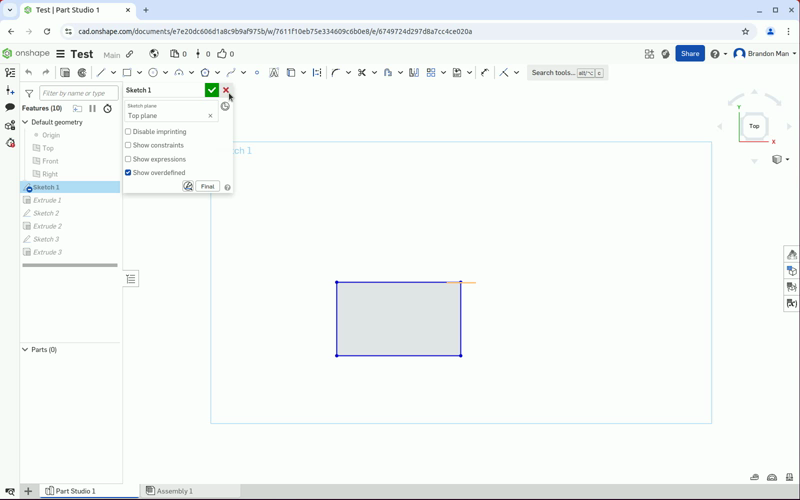
key(shift+s)
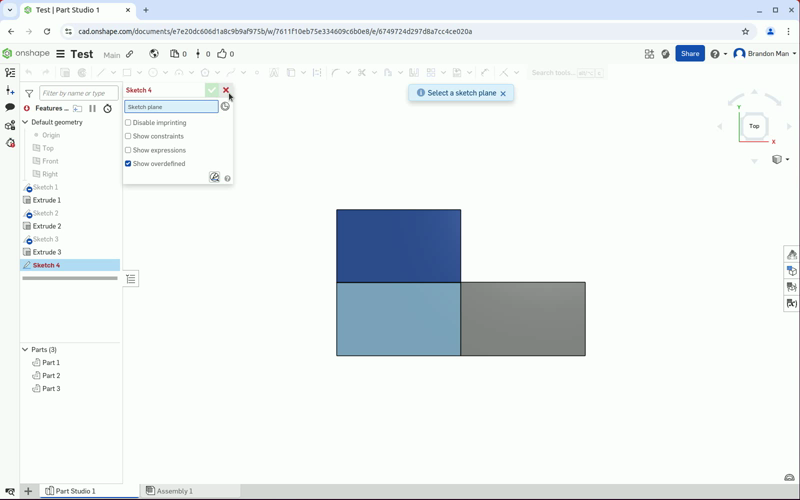
mouse_move(73, 150)
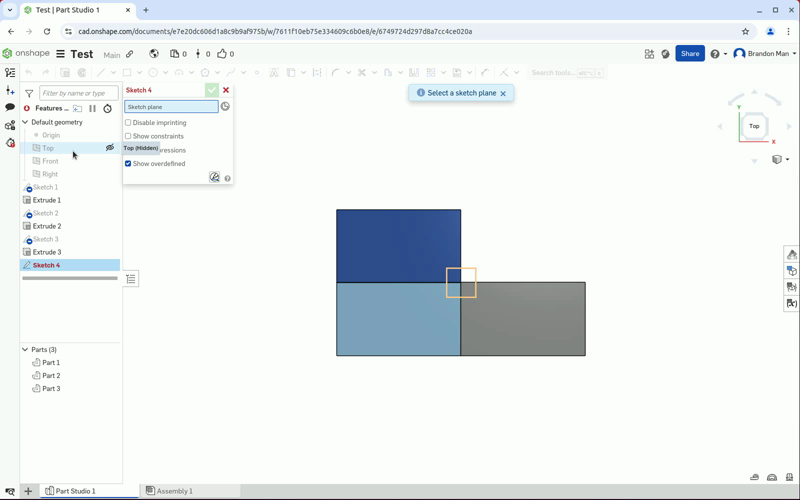
click(73, 150)
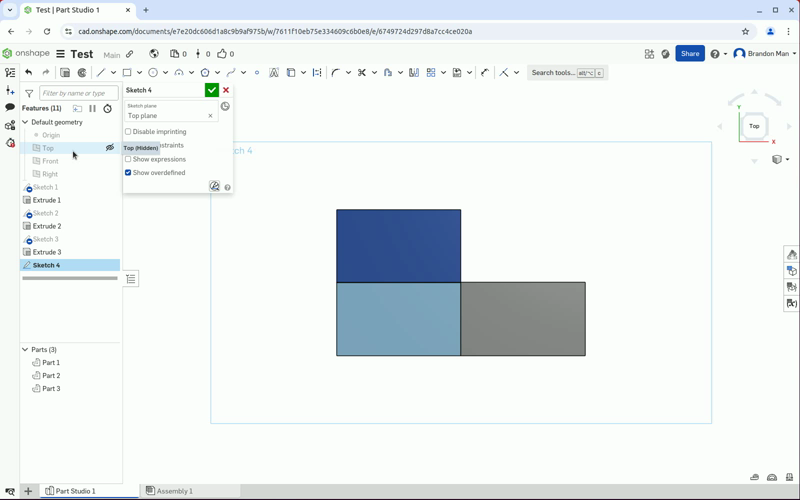
mouse_move(73, 352)
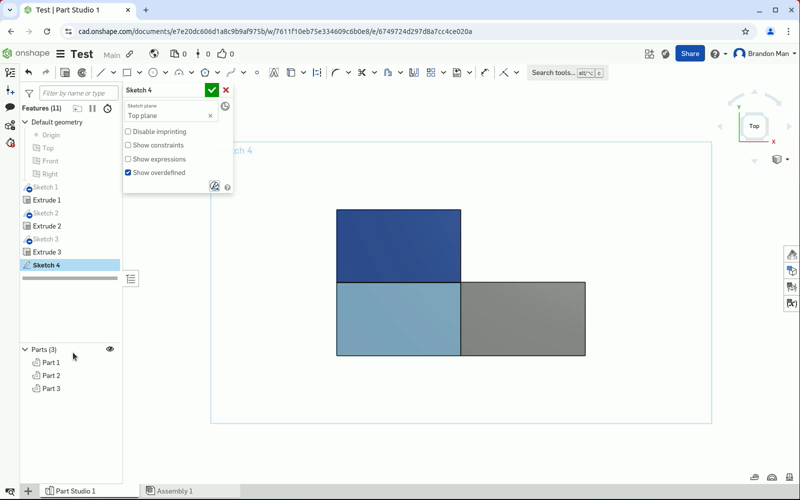
key(y)
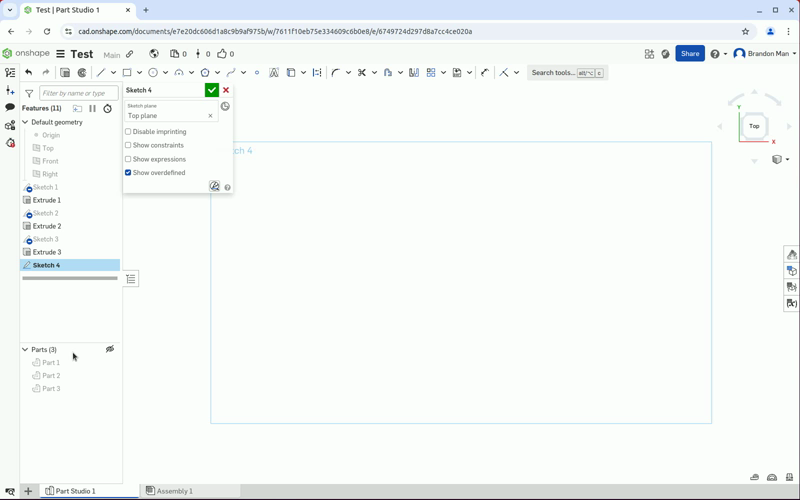
key(l)
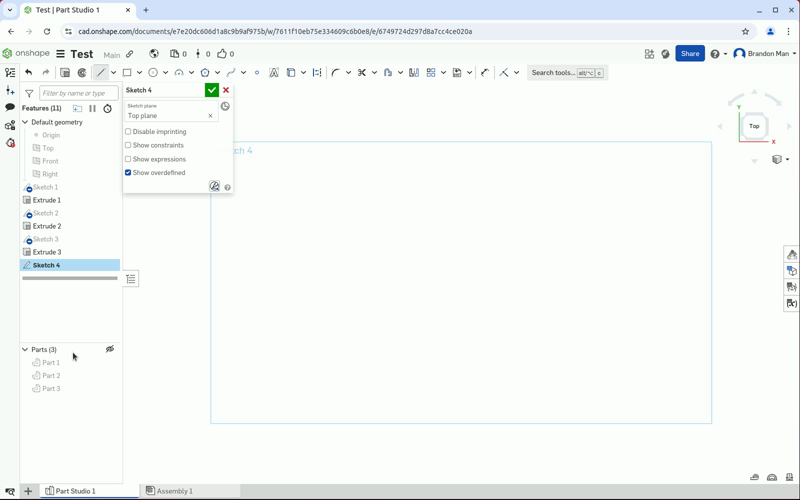
key_down(shift)
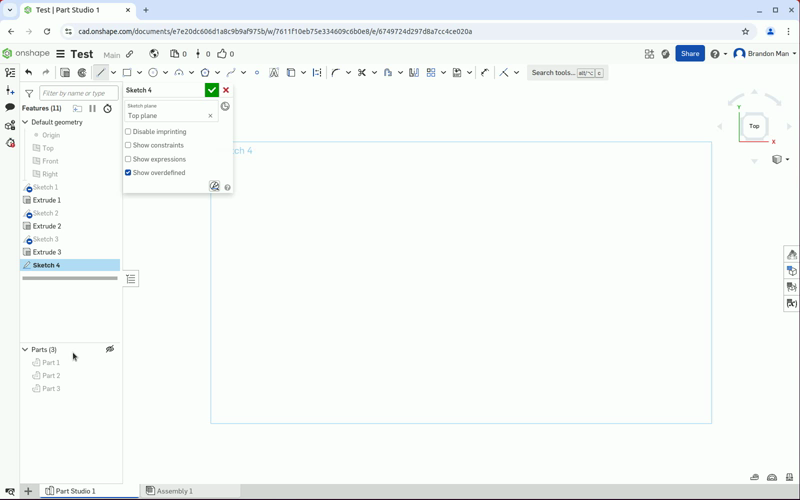
mouse_move(460, 282)
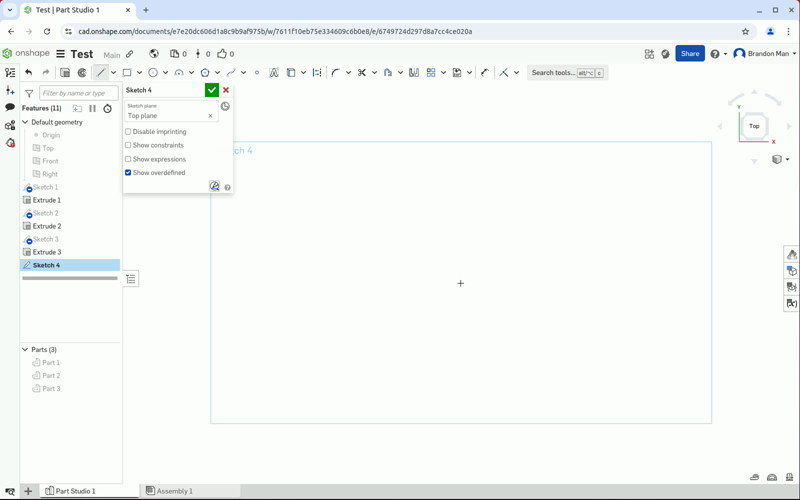
click(460, 282)
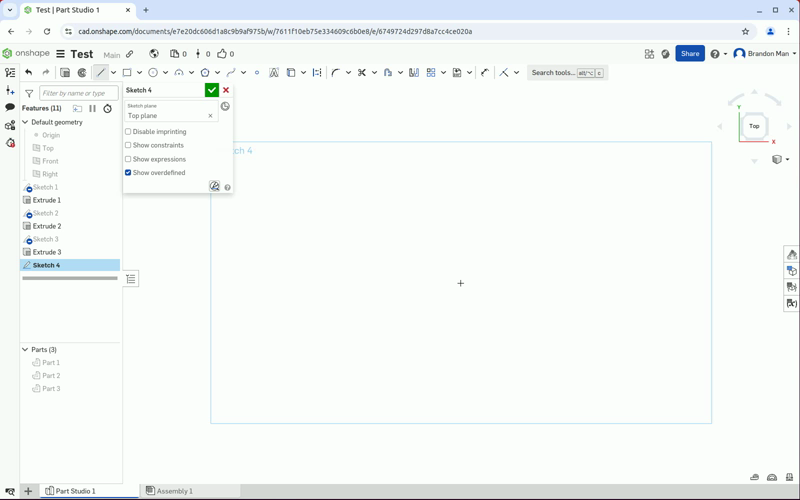
key_up(shift)
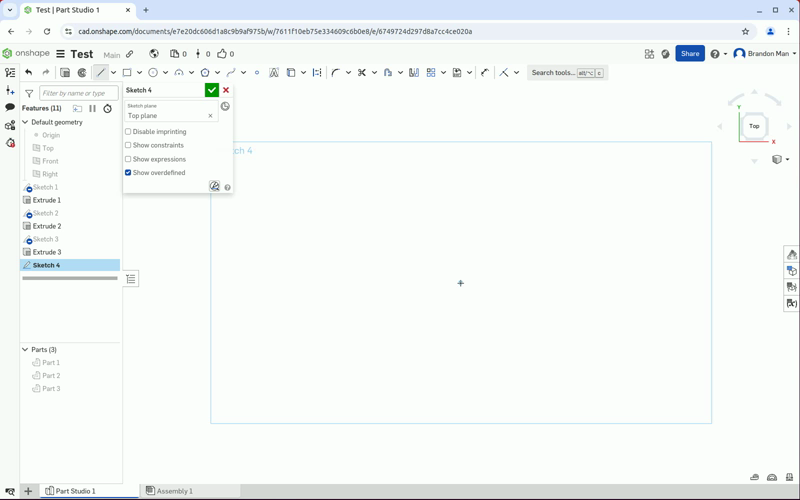
key_down(shift)
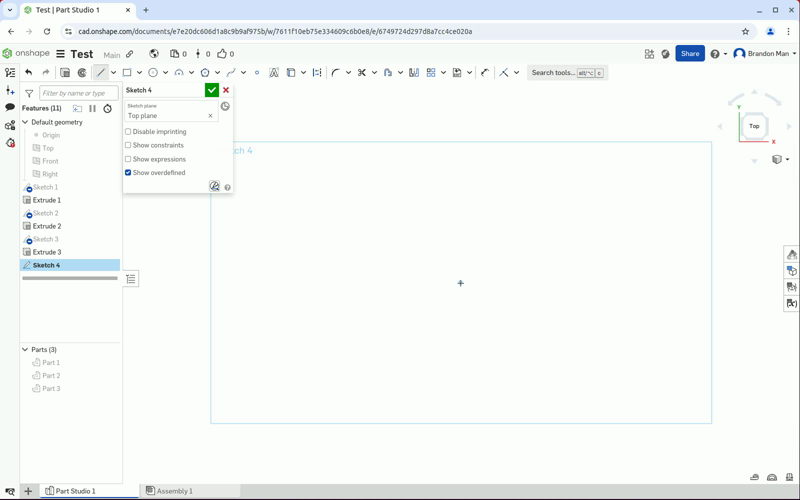
mouse_move(585, 282)
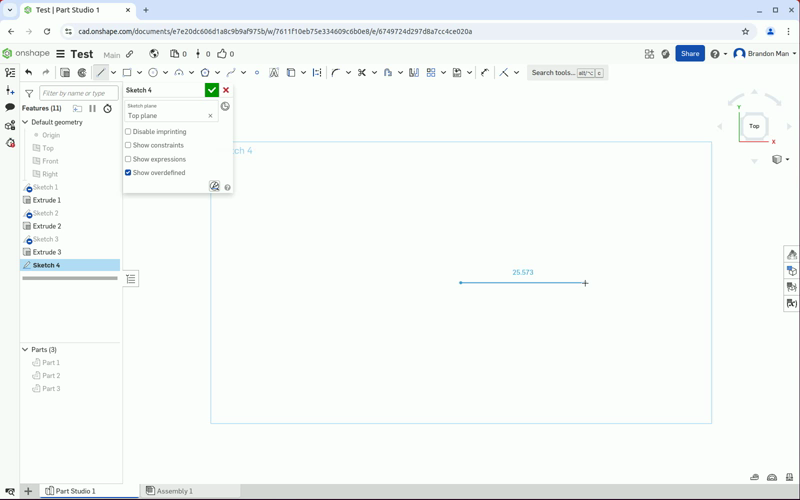
click(585, 282)
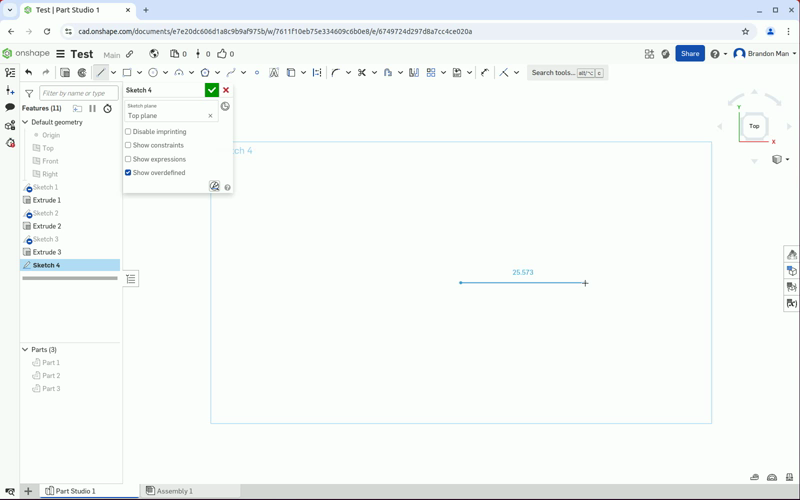
key_up(shift)
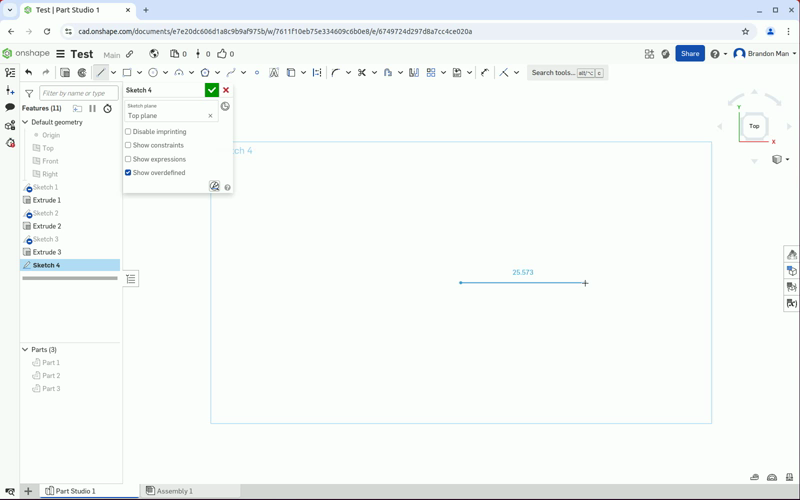
key_down(shift)
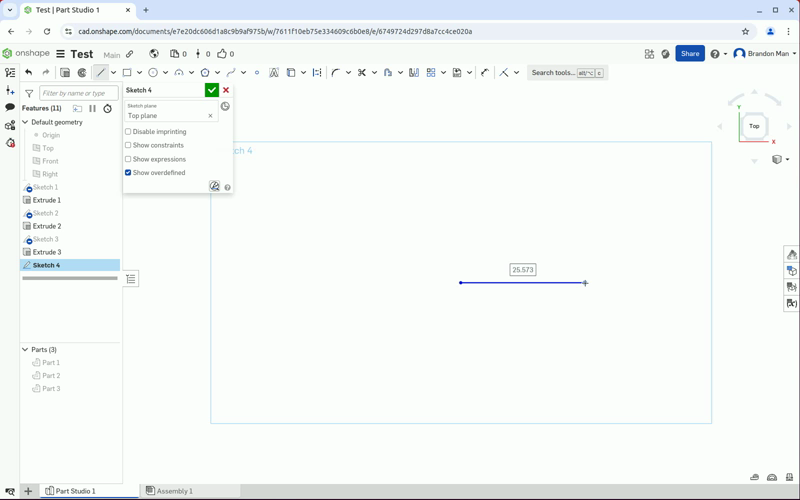
mouse_move(585, 209)
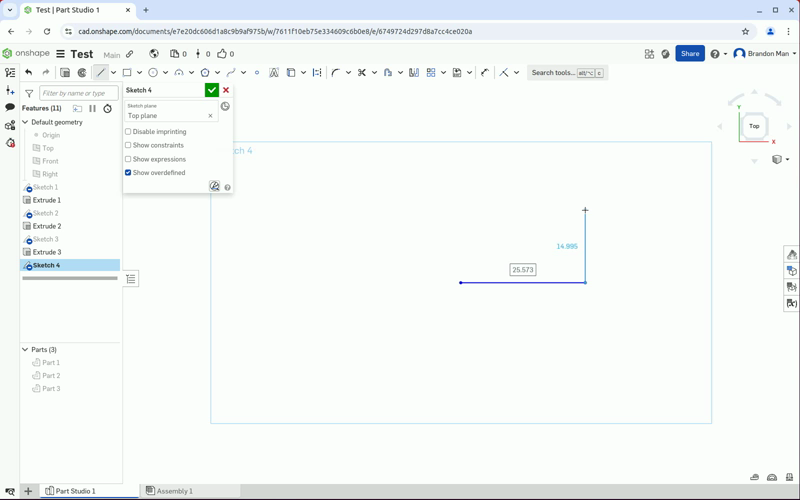
click(585, 209)
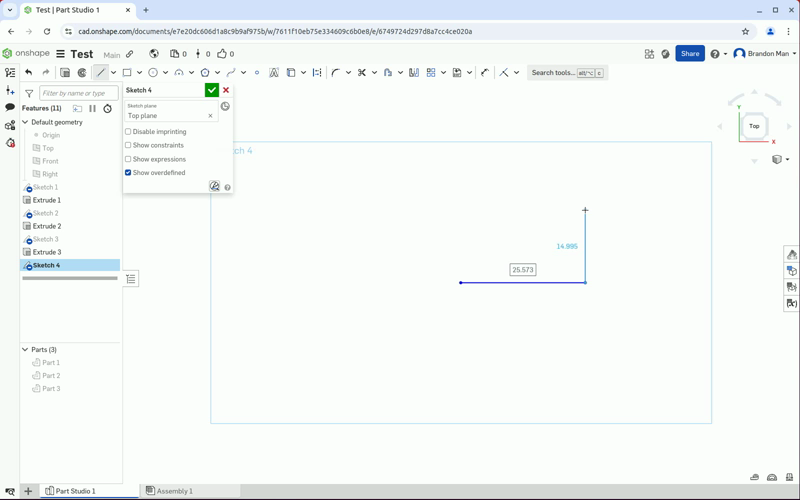
key_up(shift)
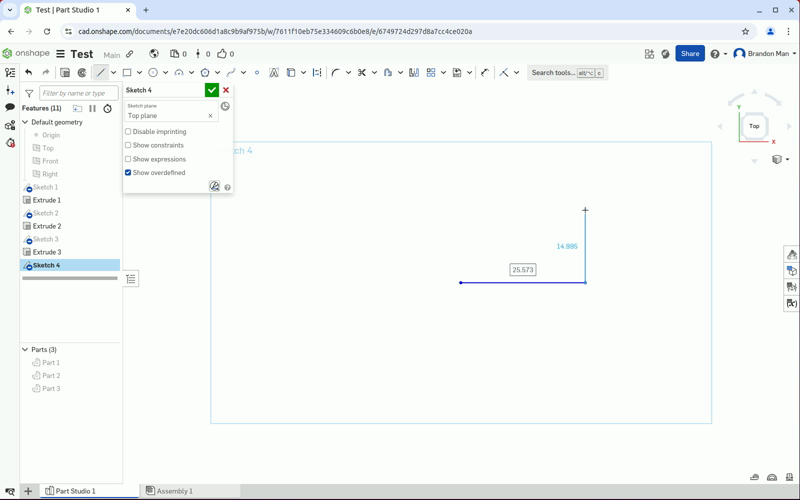
key_down(shift)
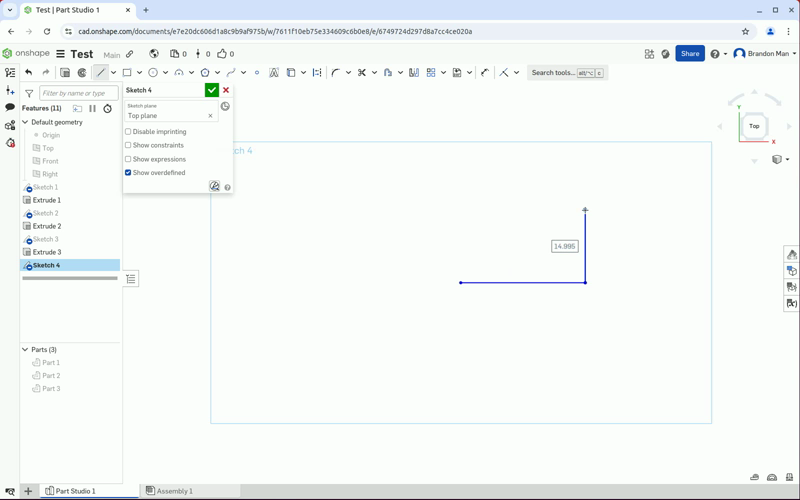
mouse_move(460, 209)
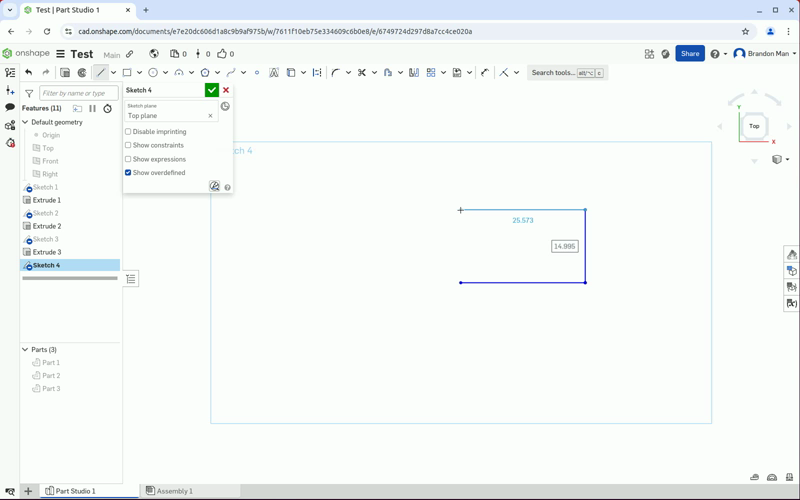
click(460, 209)
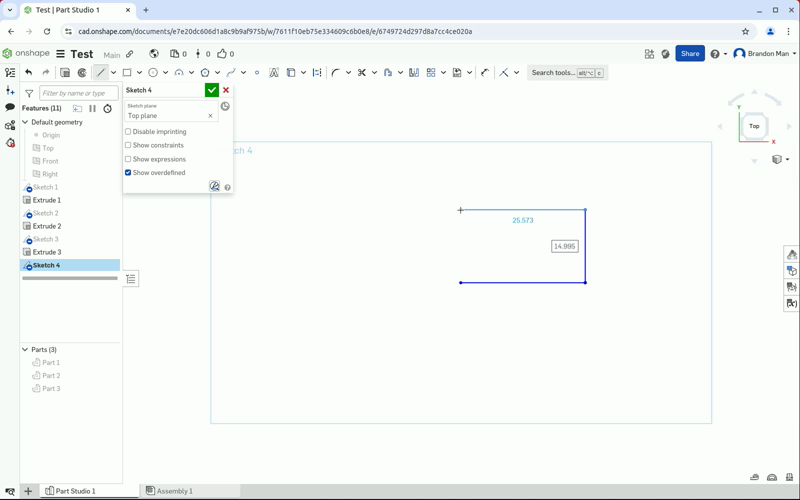
key_up(shift)
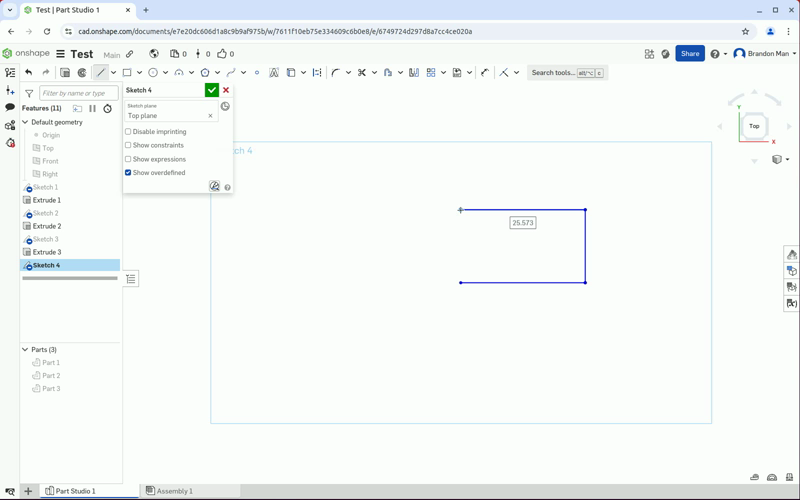
key_down(shift)
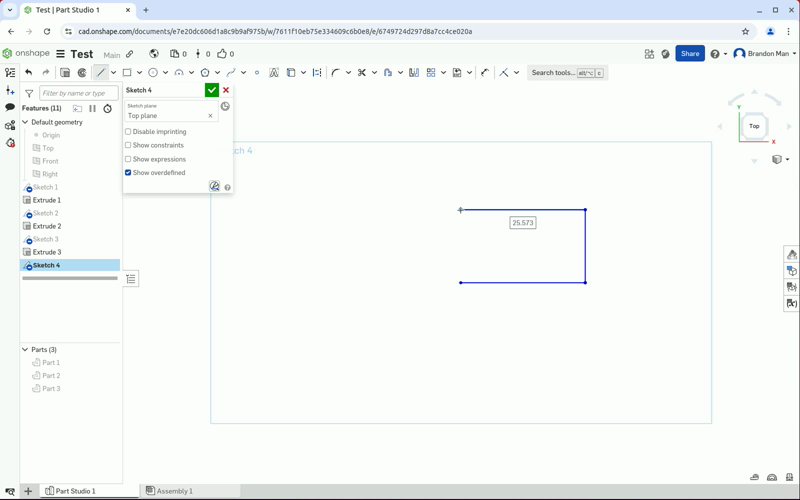
mouse_move(460, 282)
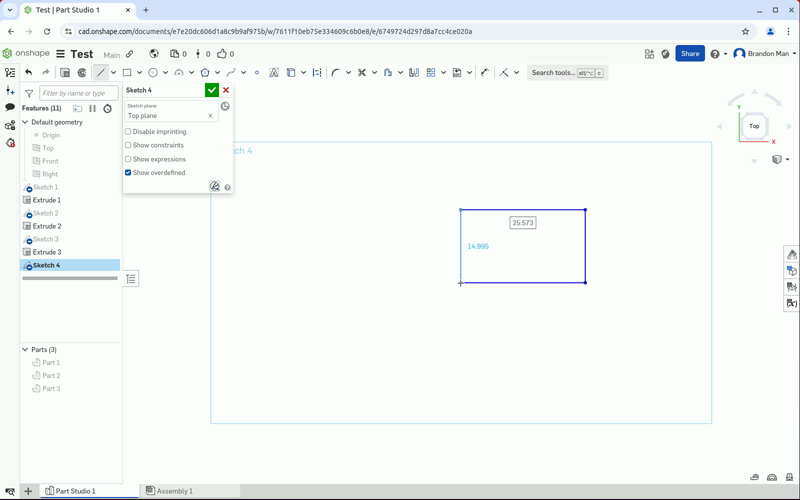
key_up(shift)
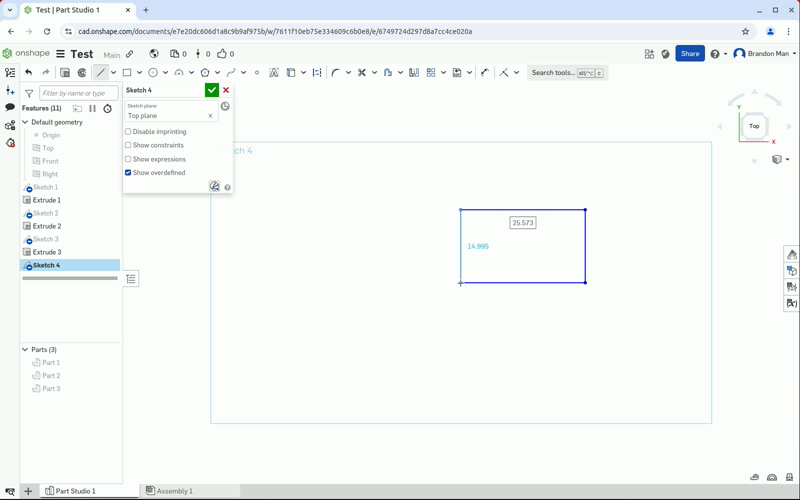
click(460, 282)
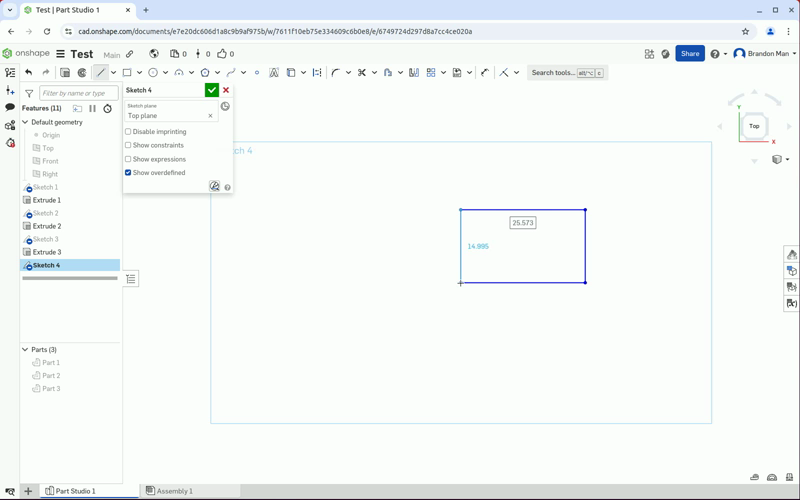
key(esc)
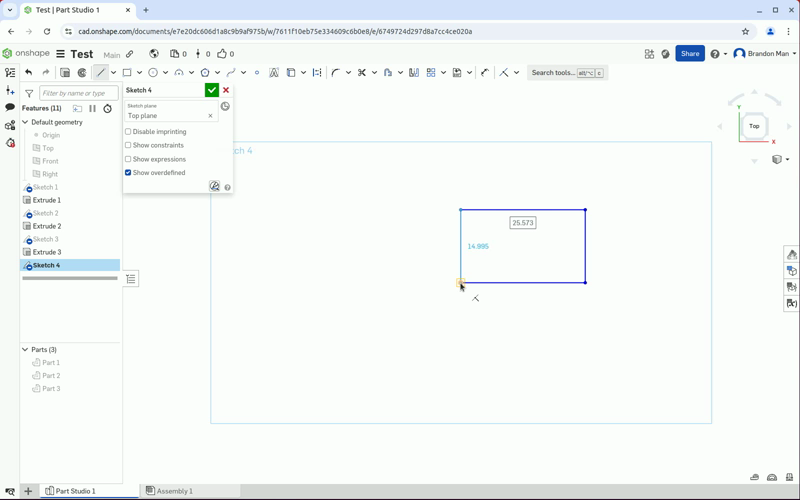
mouse_move(528, 247)
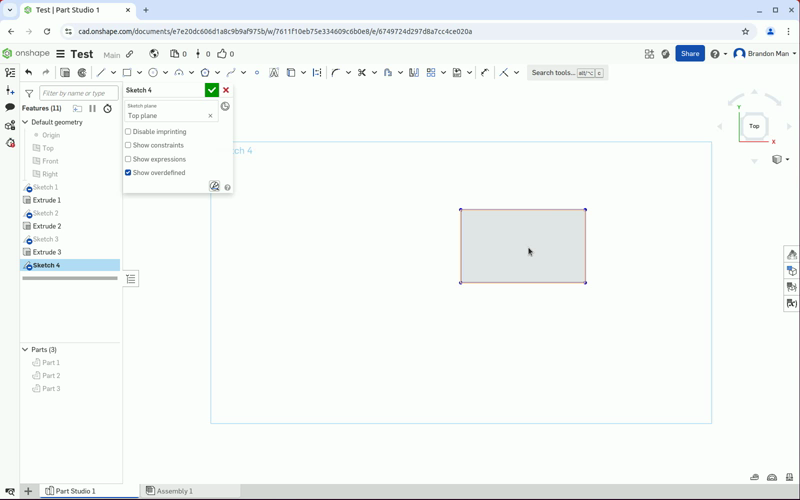
click(528, 247)
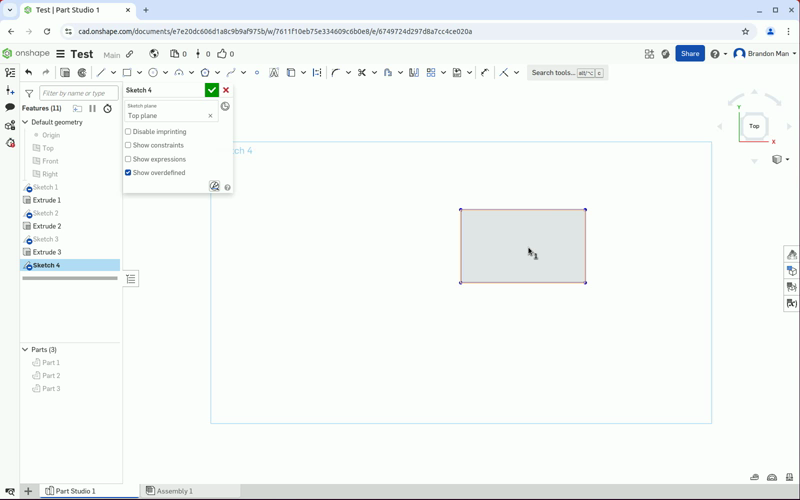
mouse_move(73, 352)
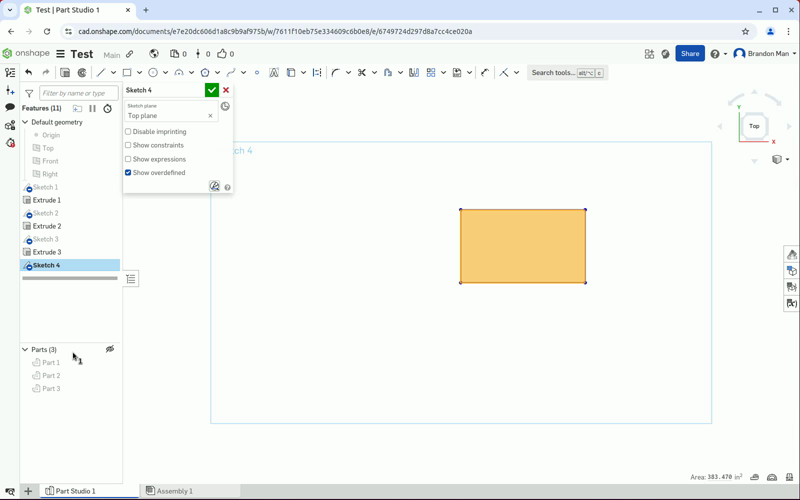
key(shift+y)
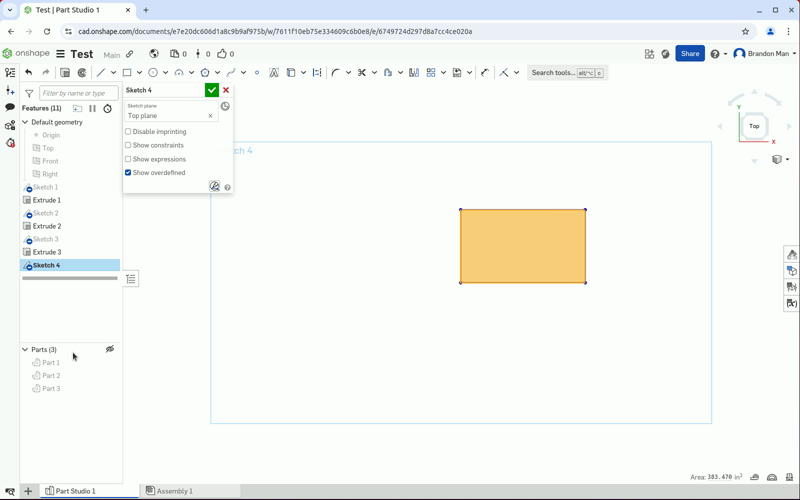
key(shift+e)
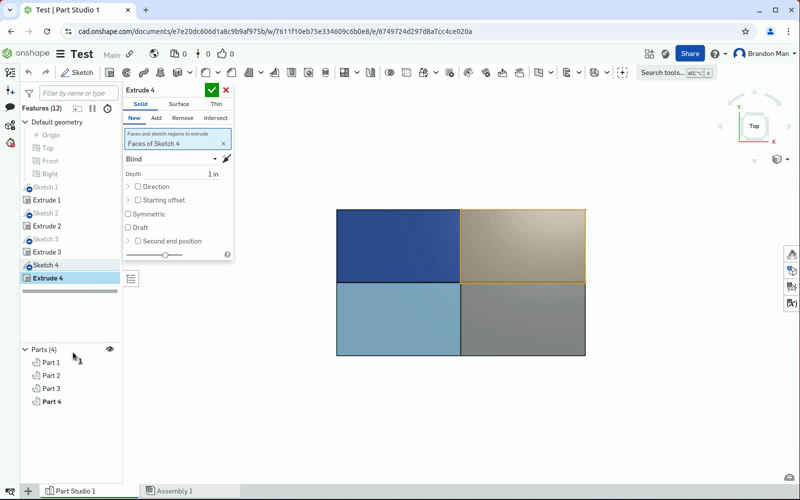
mouse_move(143, 106)
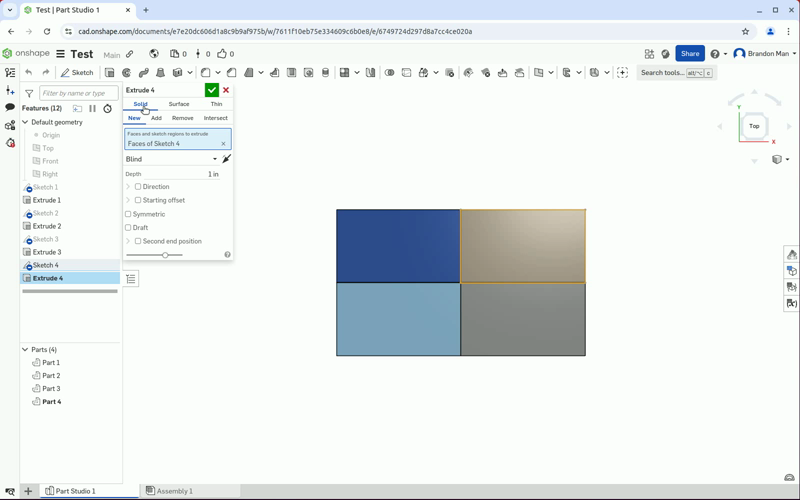
click(143, 106)
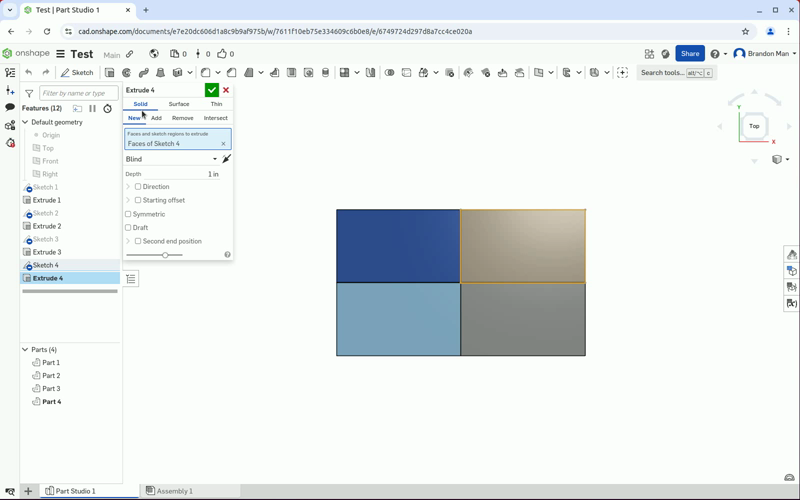
mouse_move(137, 120)
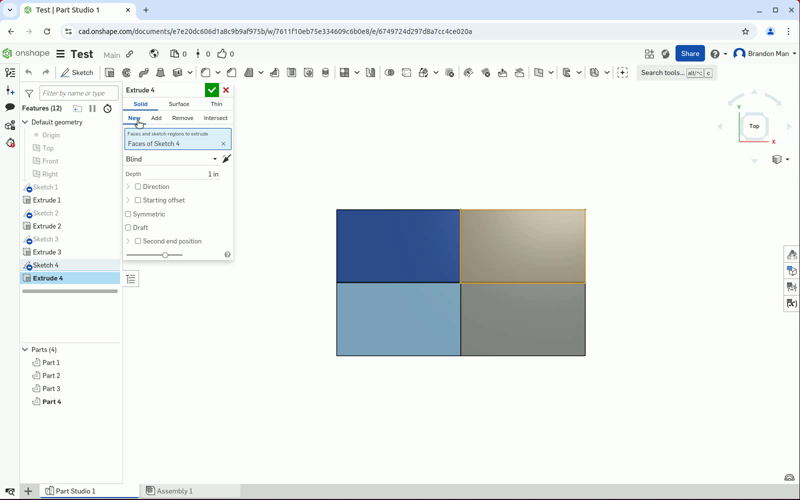
click(137, 120)
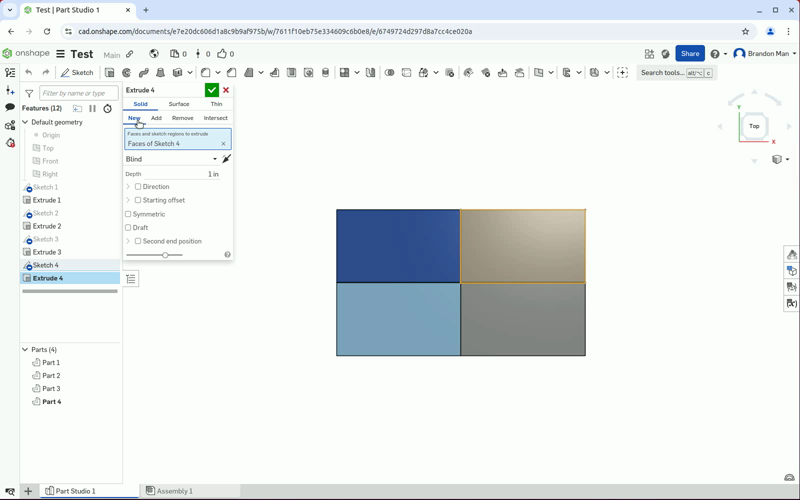
key(tab, 4)
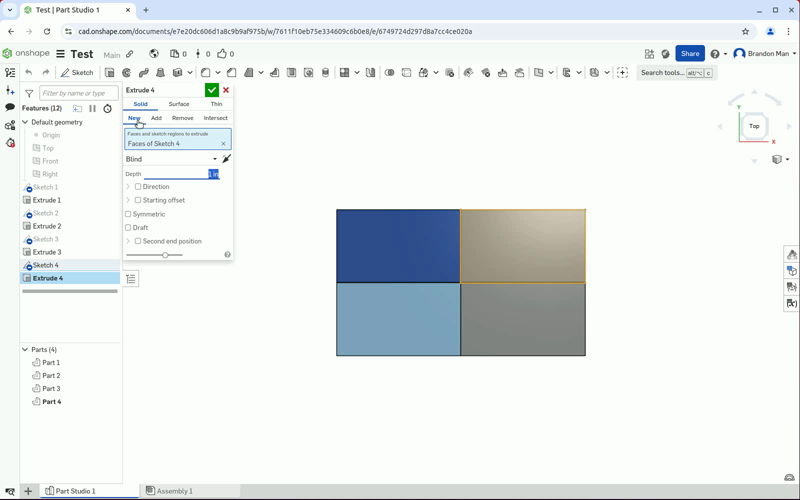
text(1.444)
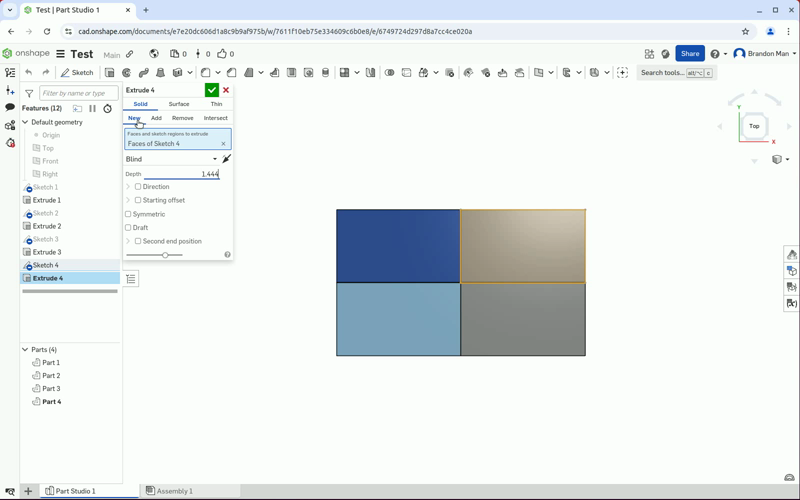
key(enter)
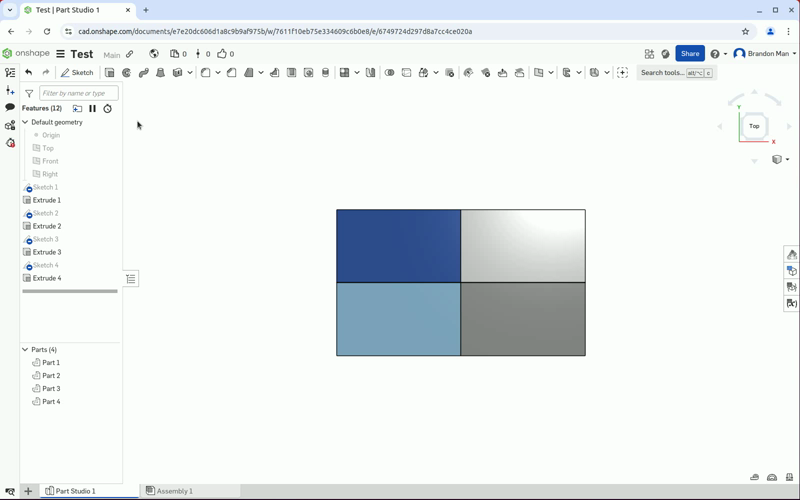
key(shift+h)
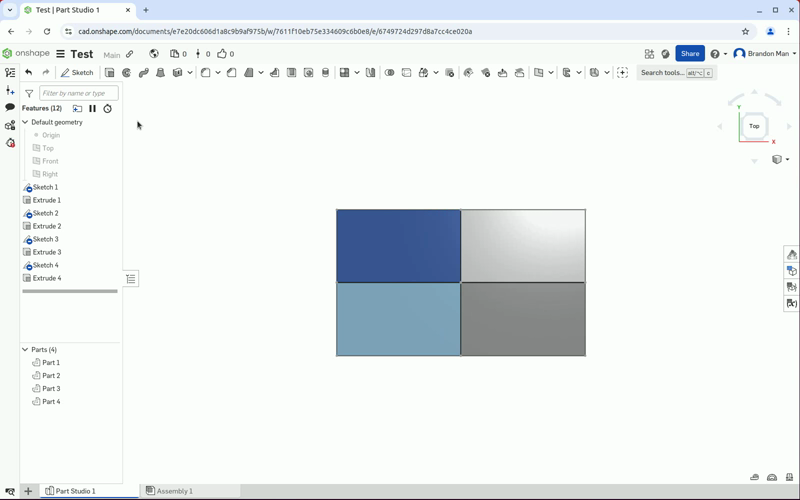
key(shift+h)
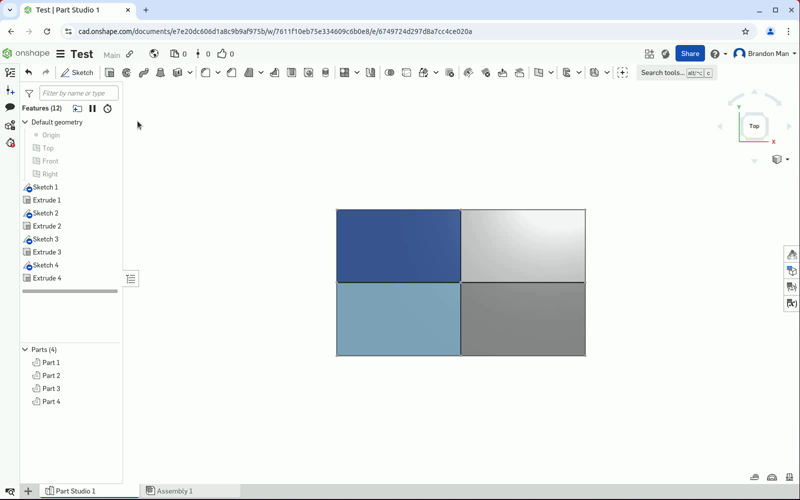
key(shift+7)
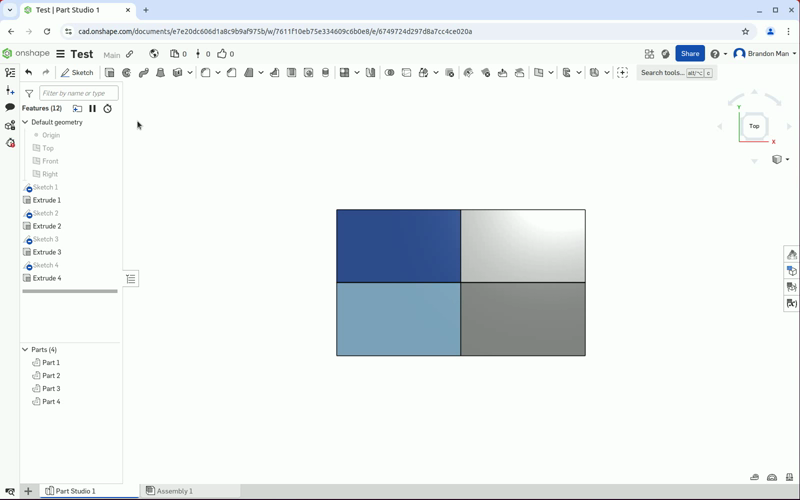
key(up, 3)
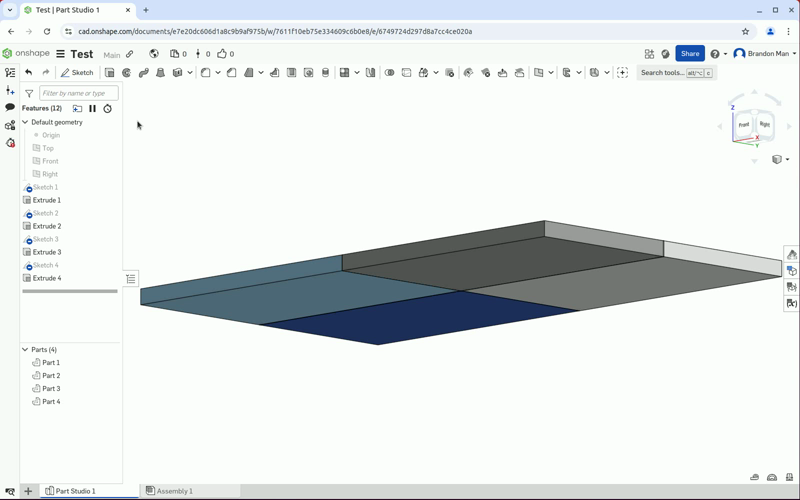
key(left, 3)
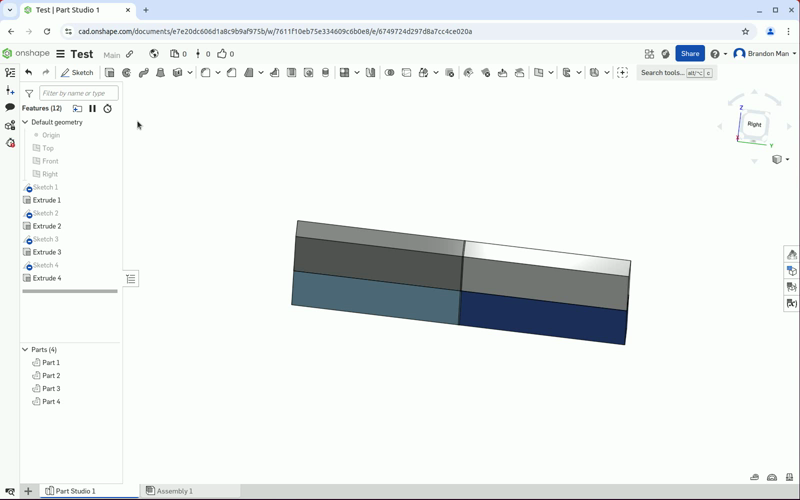
key(right, 3)
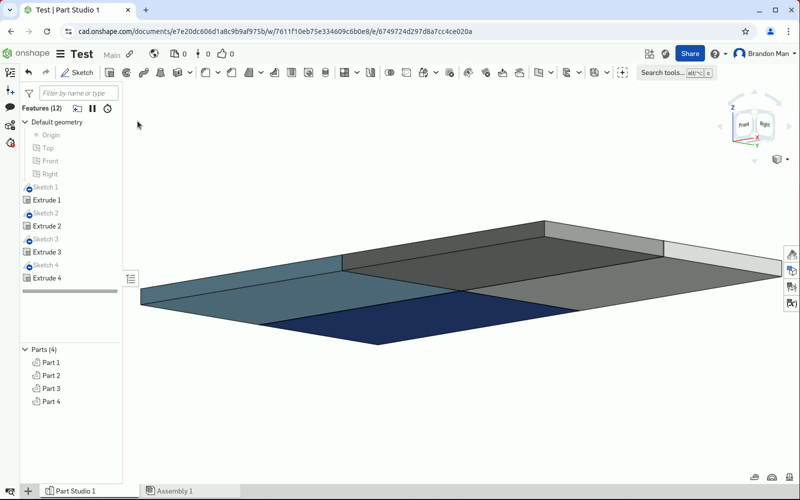
key(down, 3)
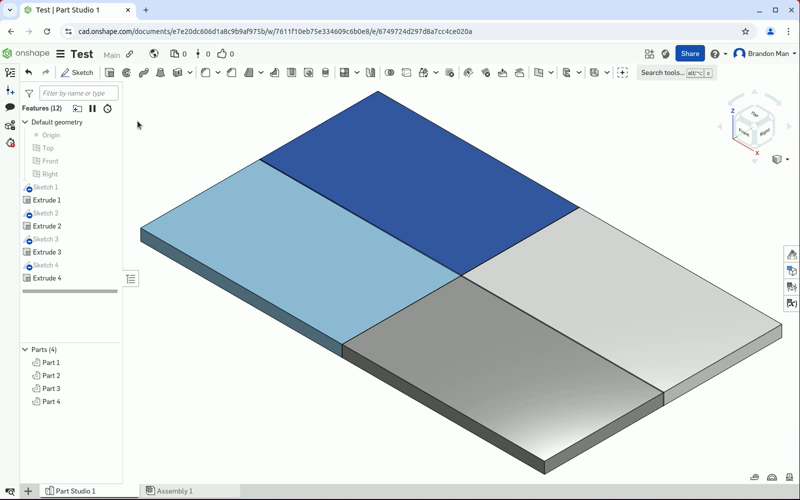
mouse_move(73, 189)
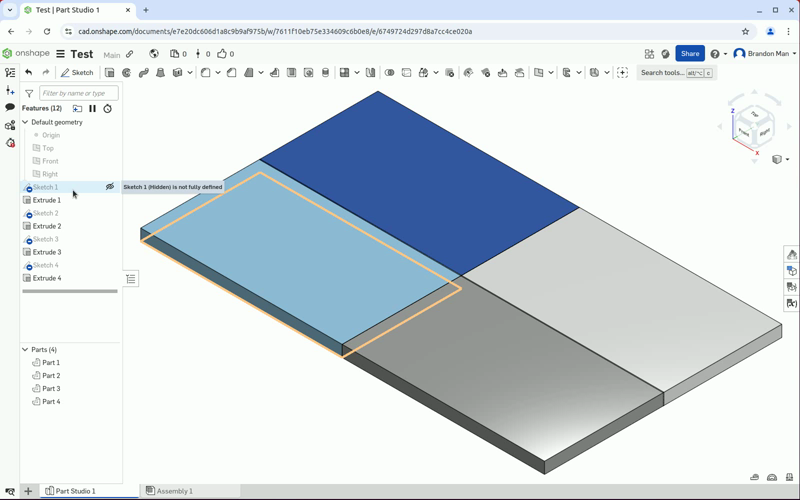
click(73, 189)